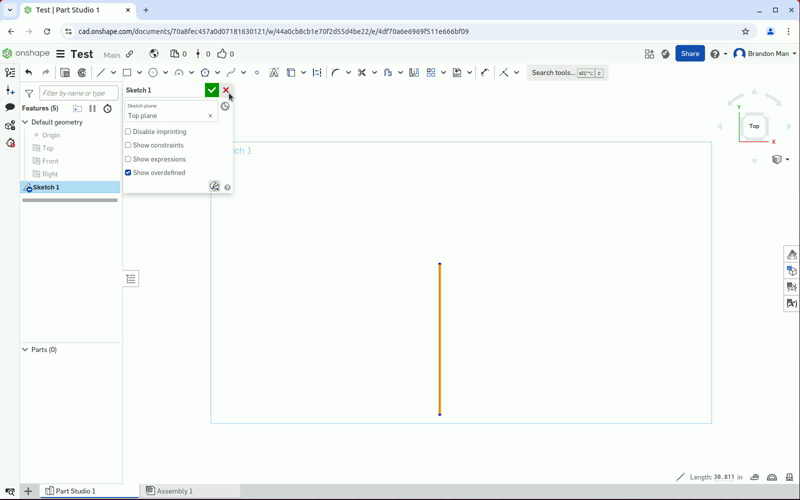
key(shift+h)
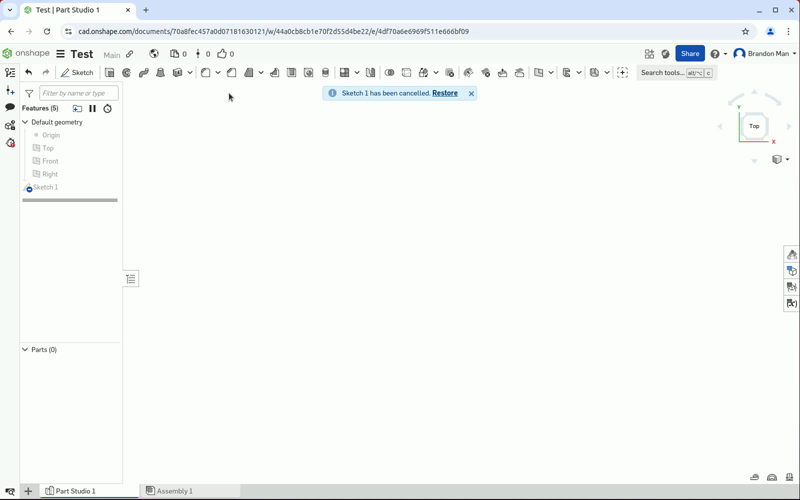
mouse_move(73, 352)
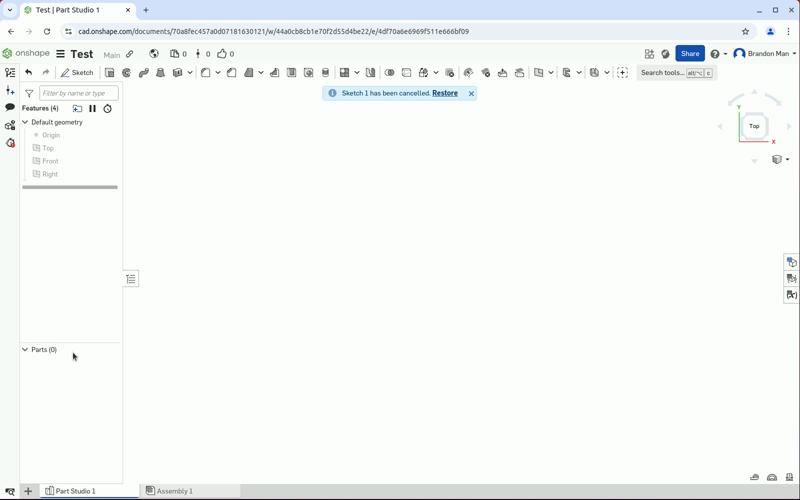
key(y)
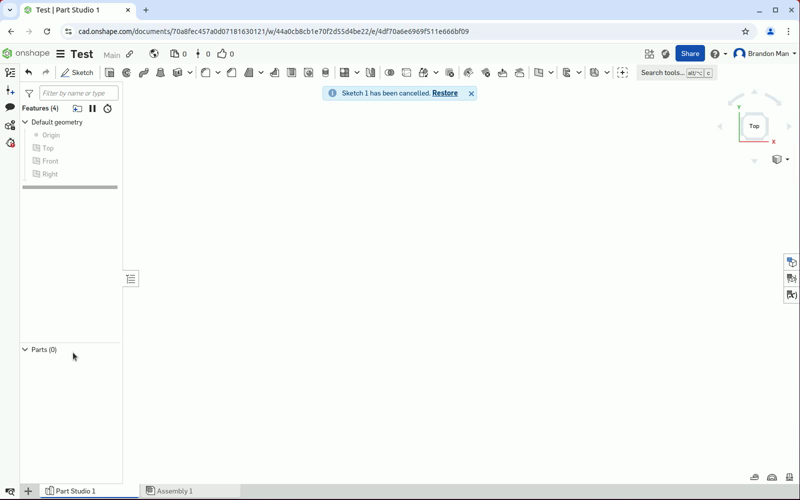
key(shift+p)
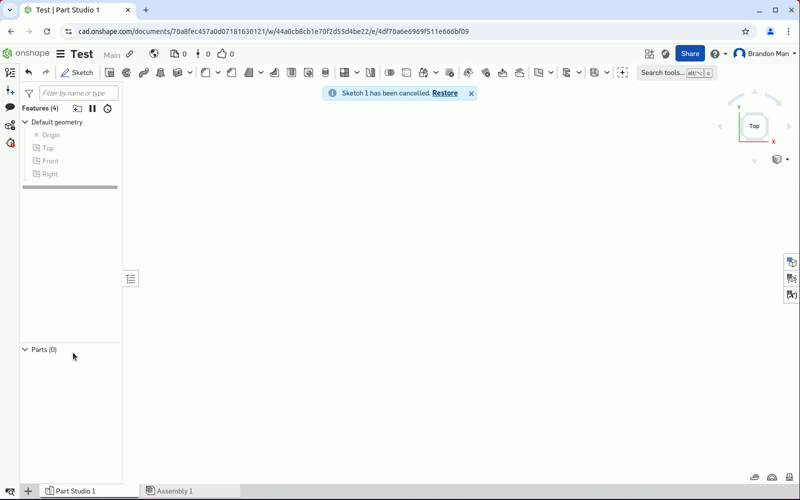
key(space)
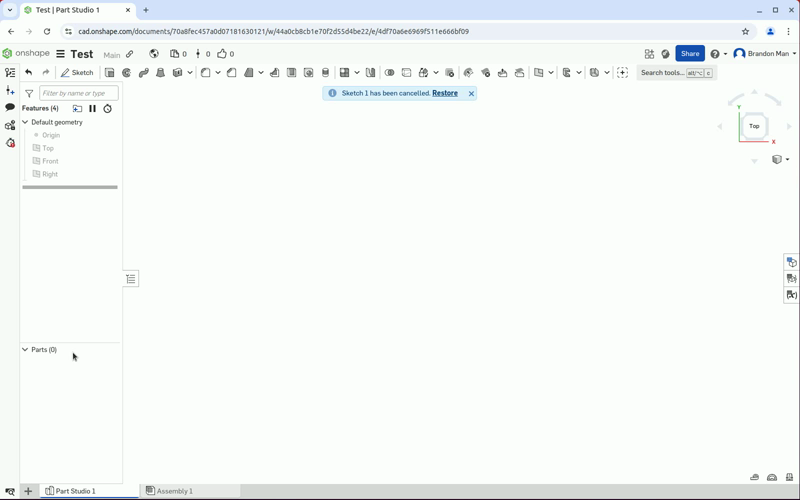
key_down(shift)
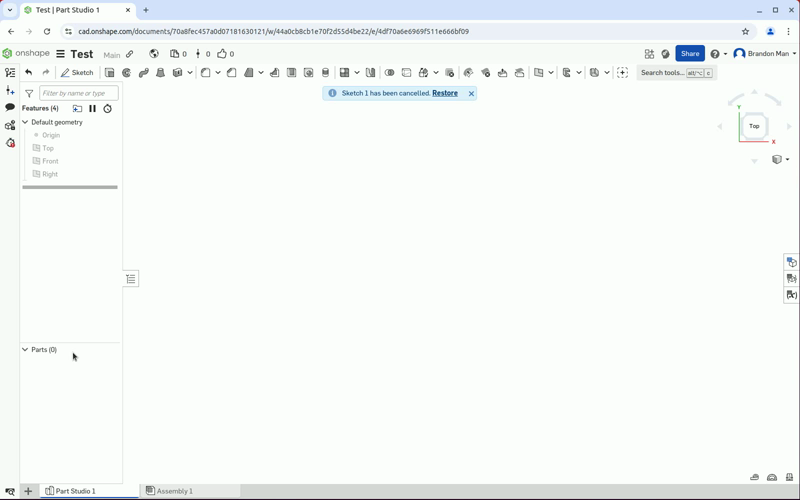
key(up)
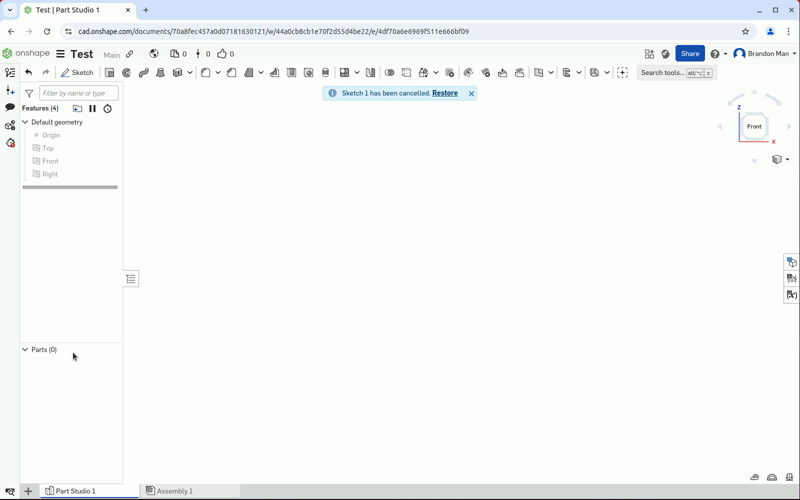
key_up(shift)
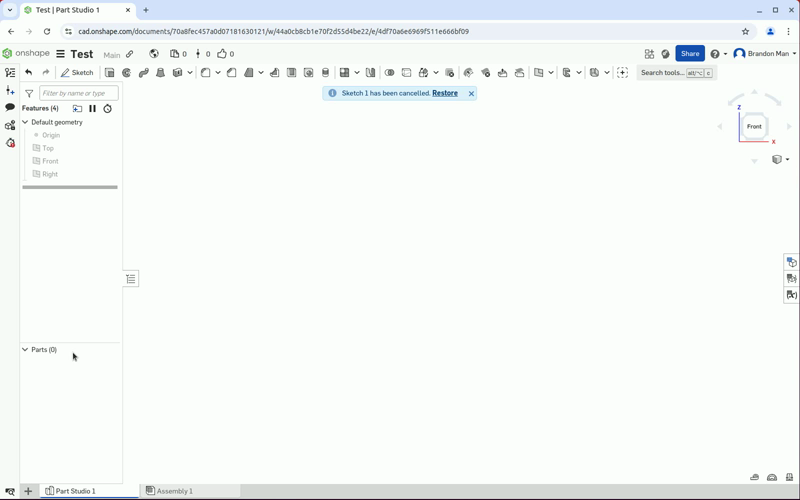
mouse_move(73, 352)
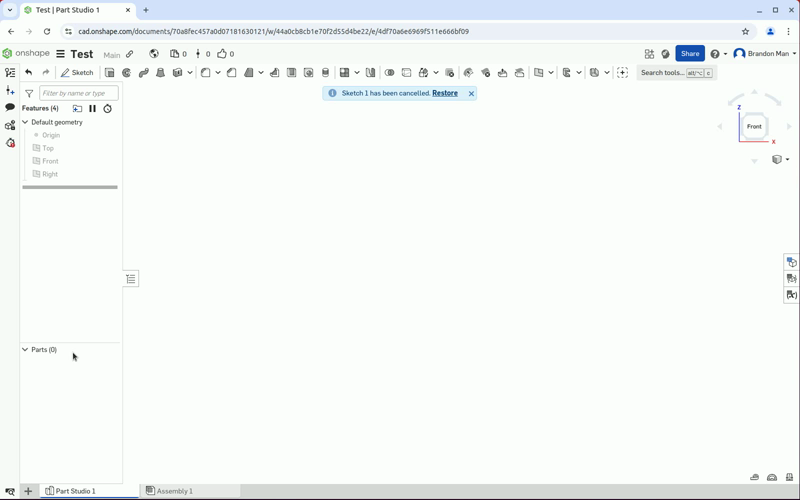
key(shift+y)
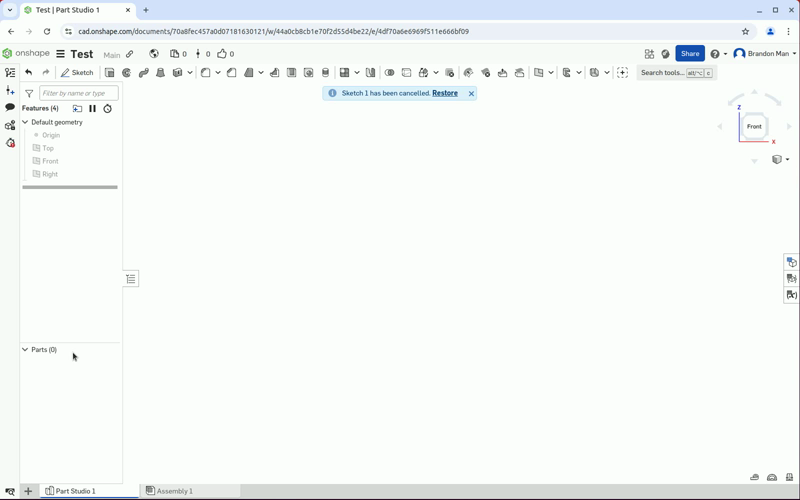
key(shift+s)
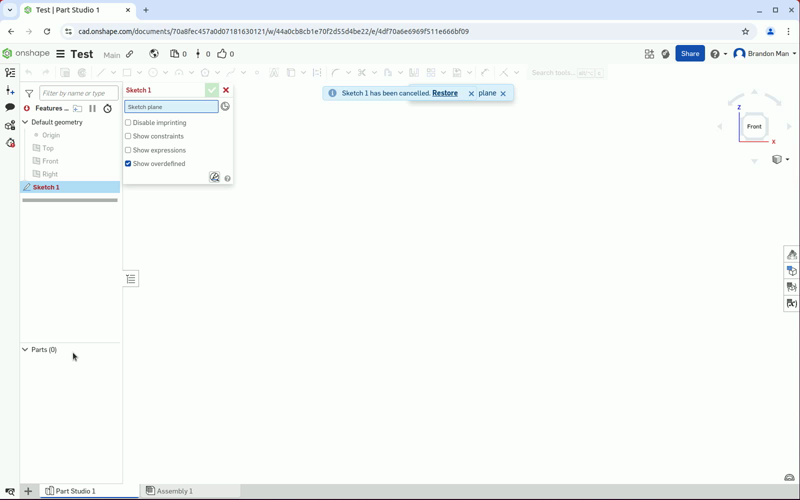
mouse_move(73, 163)
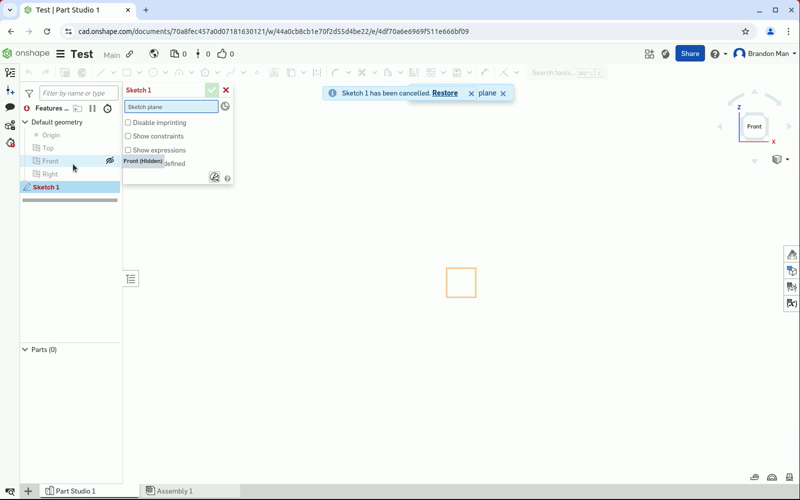
click(73, 163)
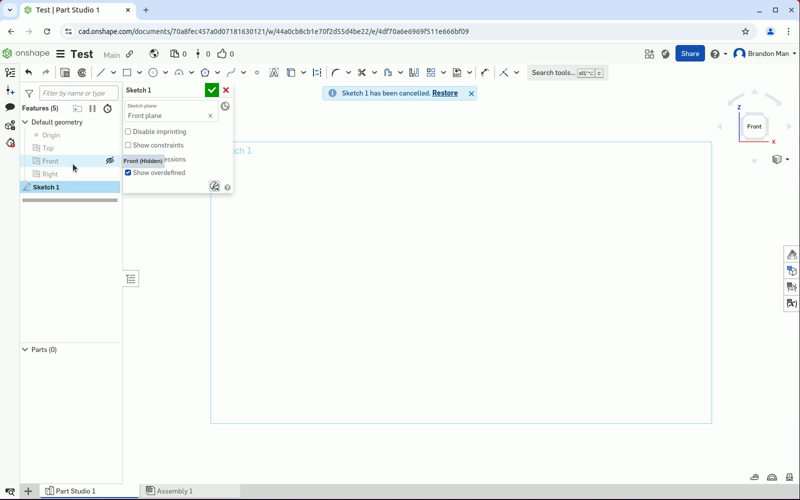
mouse_move(73, 352)
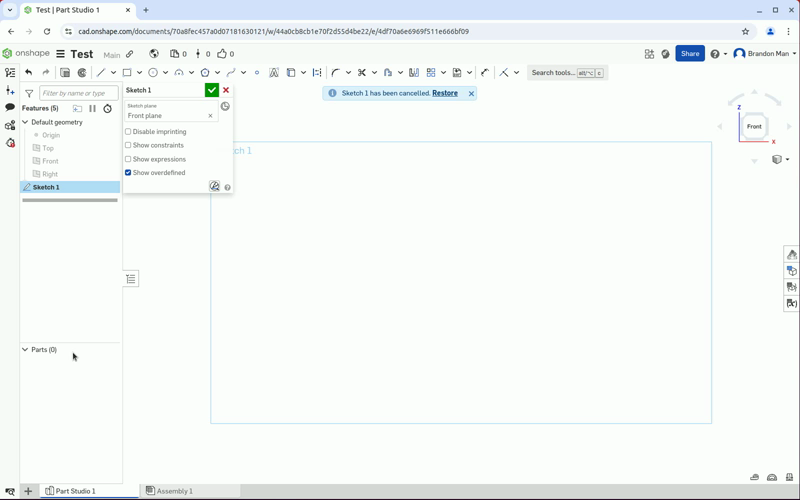
key(y)
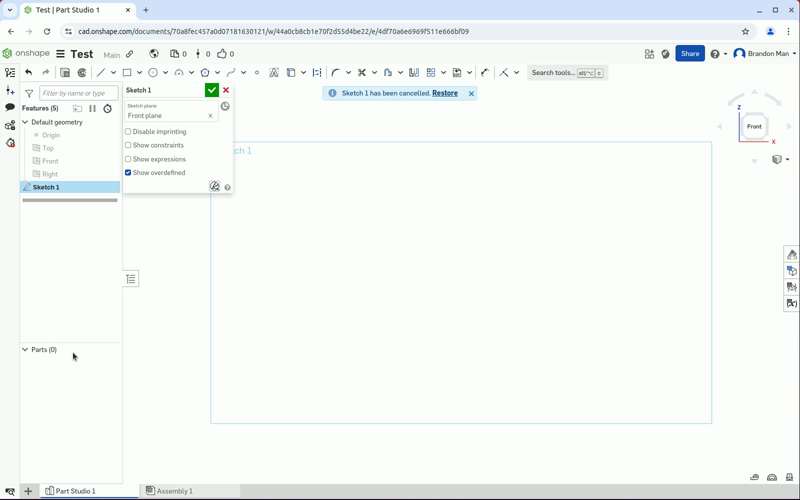
key(l)
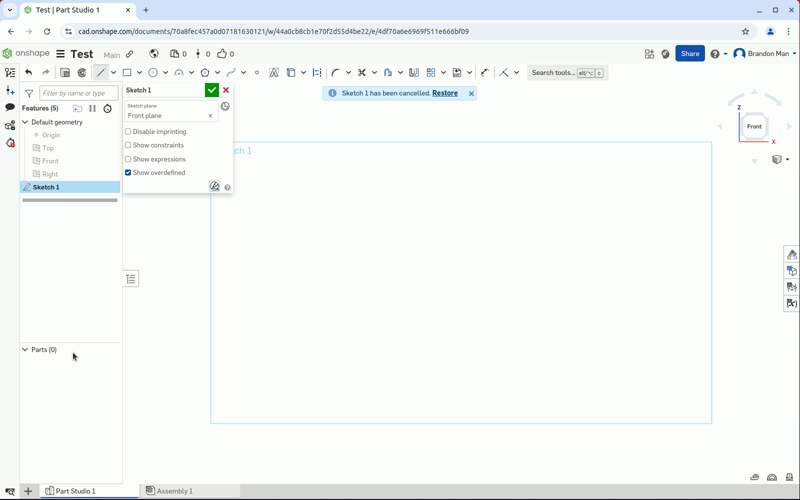
key_down(shift)
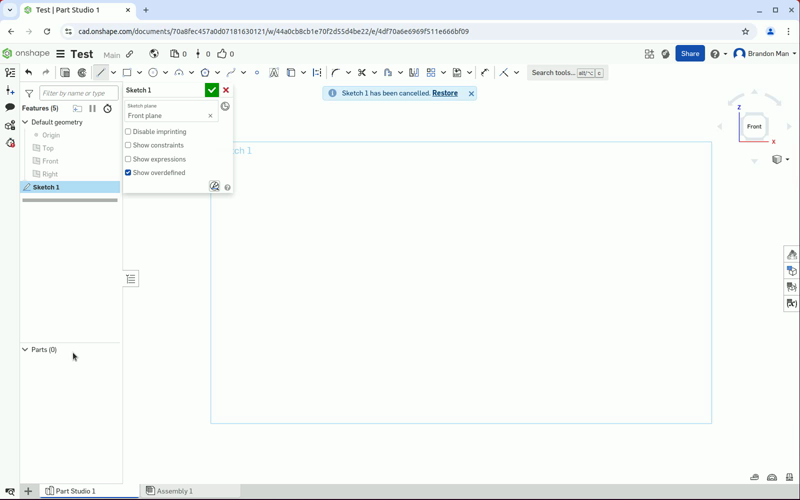
mouse_move(460, 282)
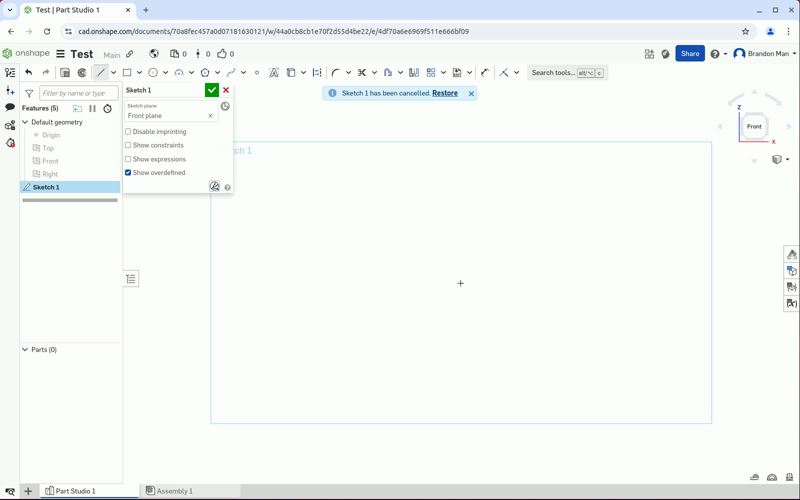
click(460, 282)
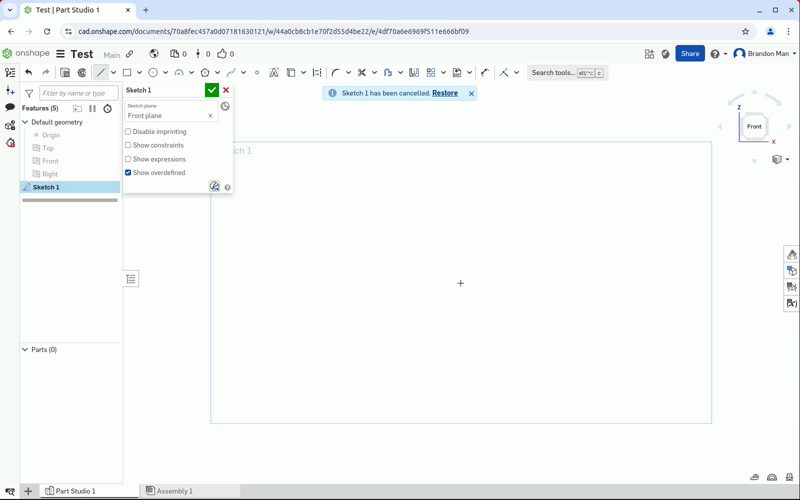
key_up(shift)
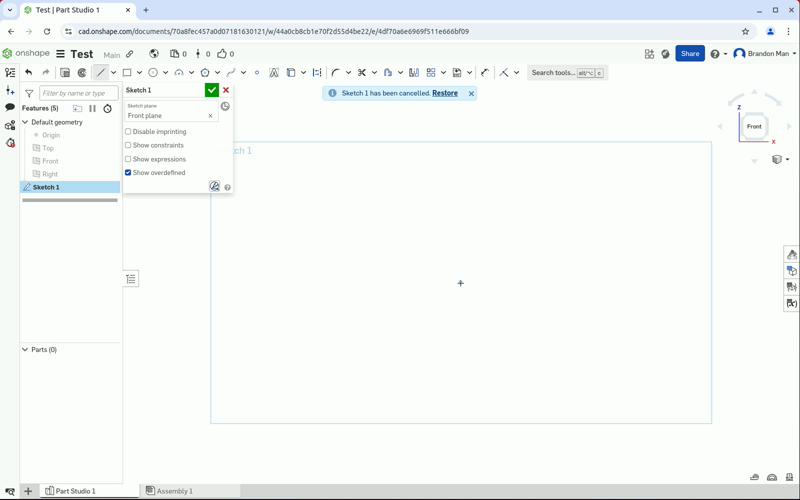
key_down(shift)
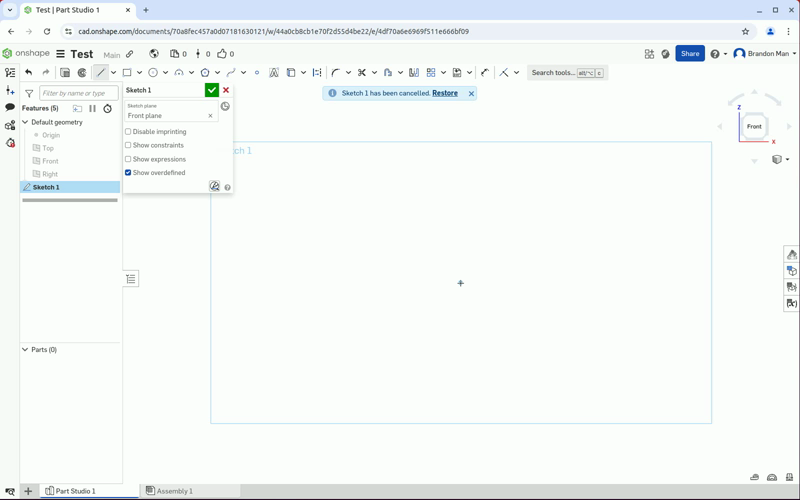
mouse_move(573, 282)
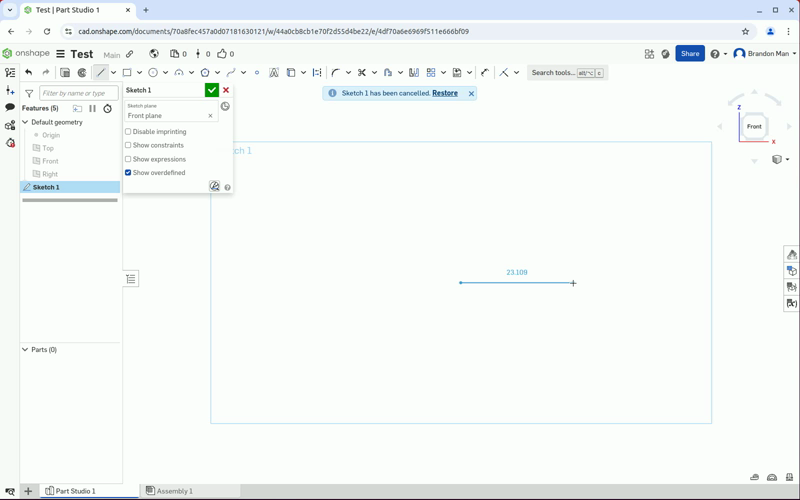
click(573, 282)
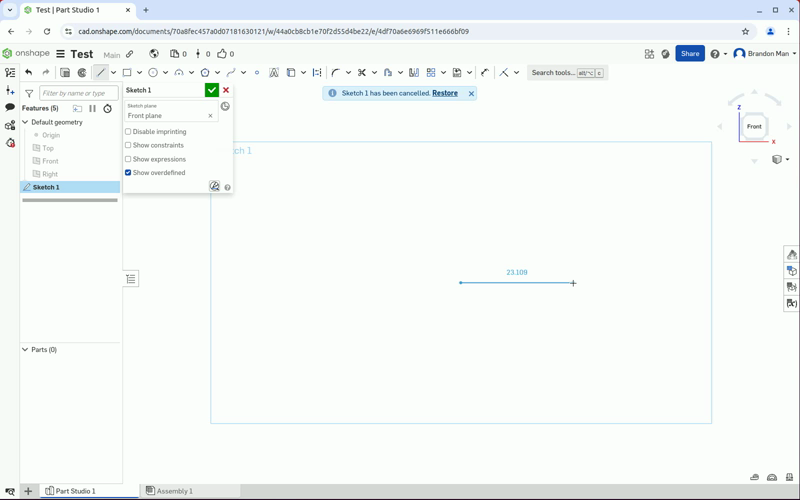
key_up(shift)
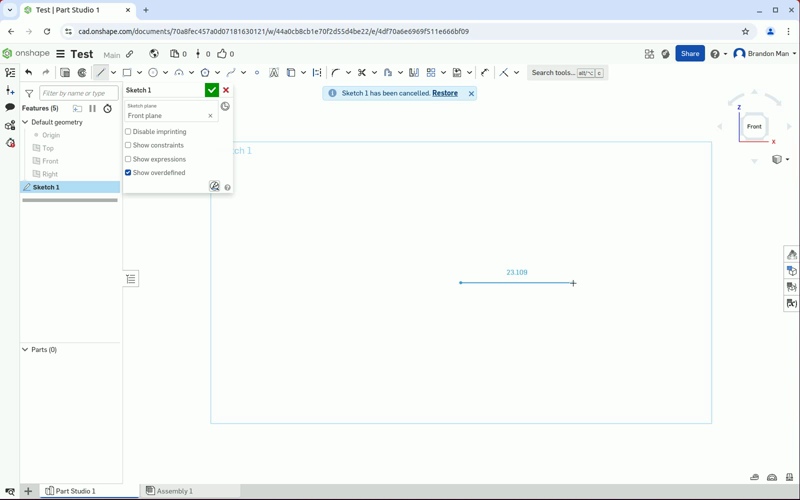
key_down(shift)
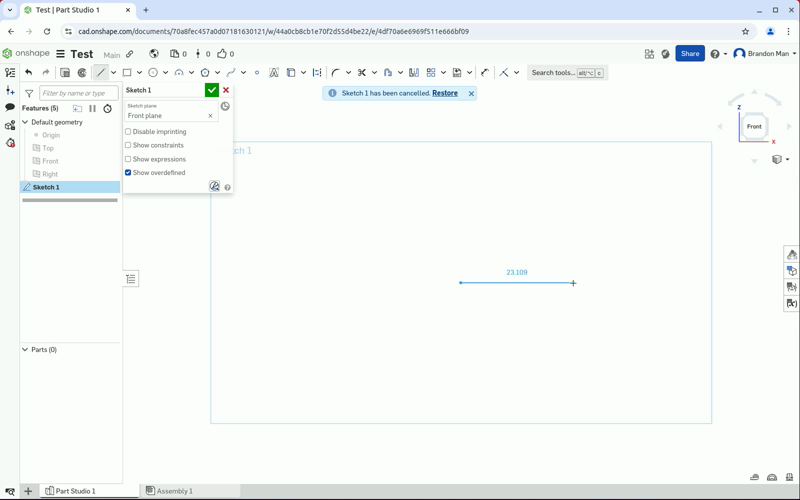
mouse_move(573, 216)
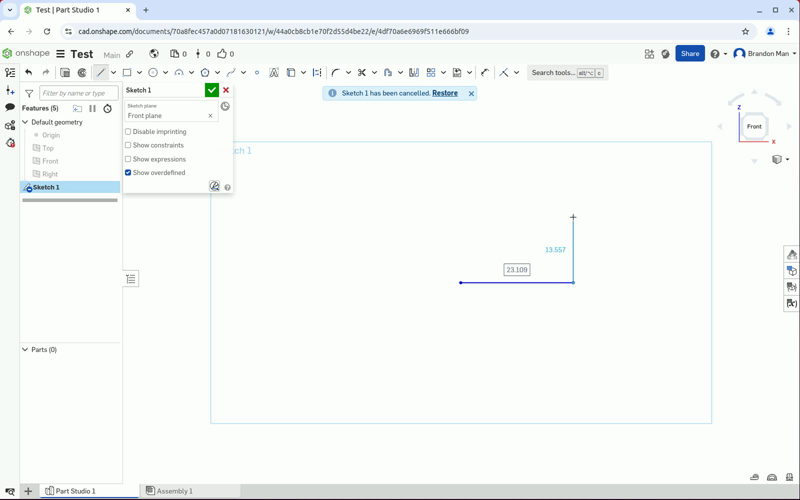
click(573, 216)
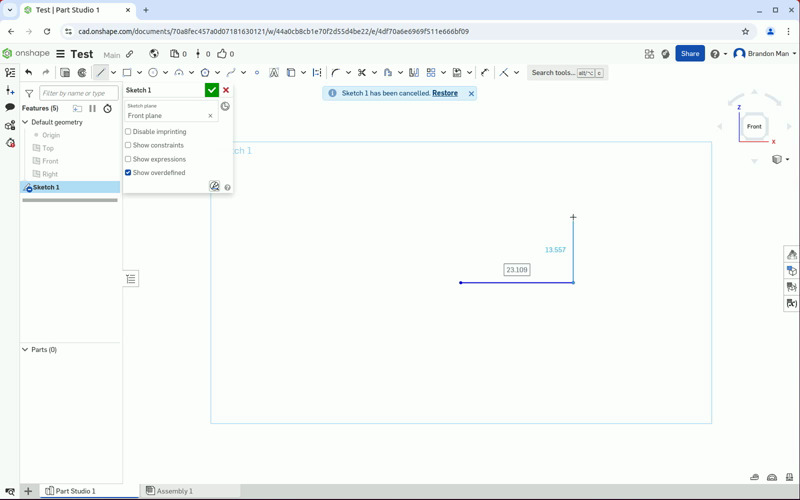
key_up(shift)
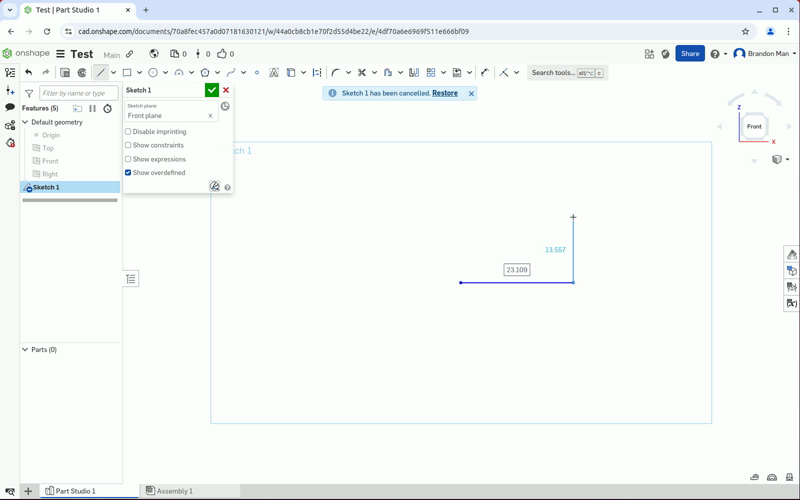
key_down(shift)
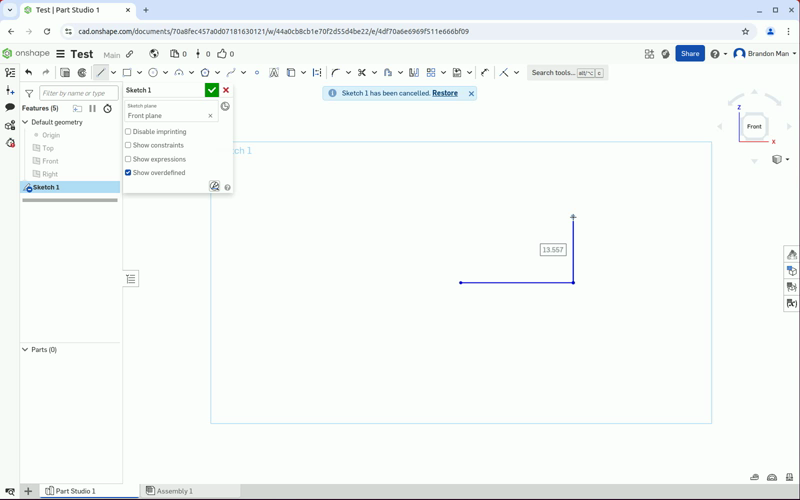
mouse_move(460, 216)
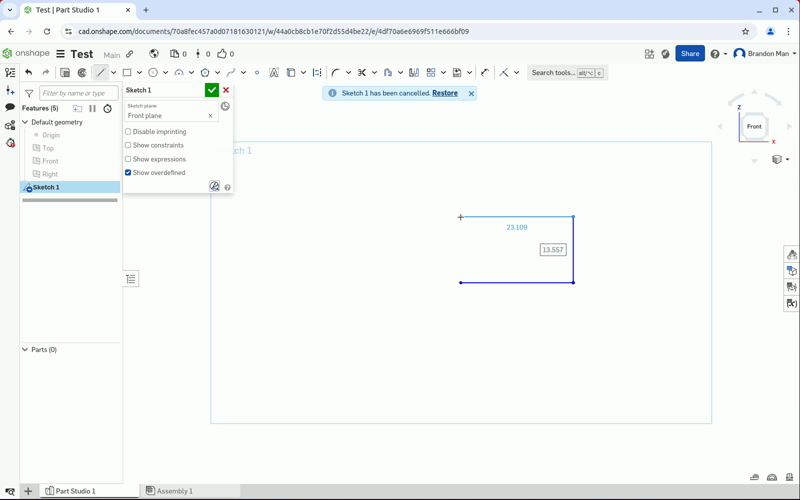
click(460, 216)
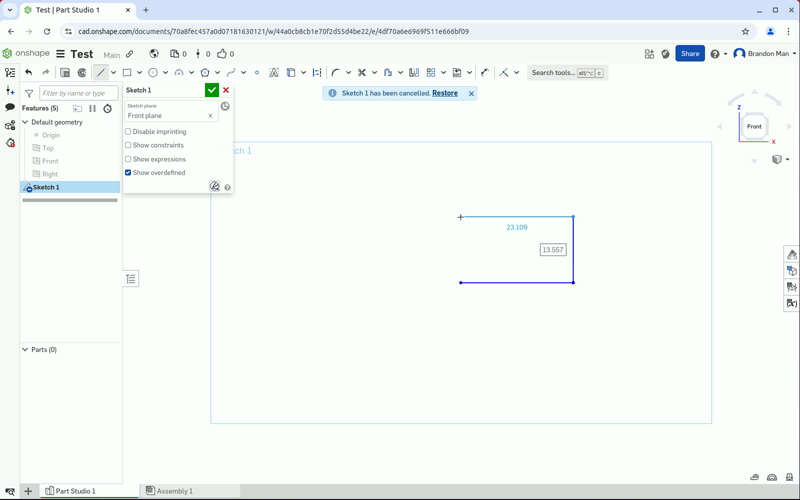
key_up(shift)
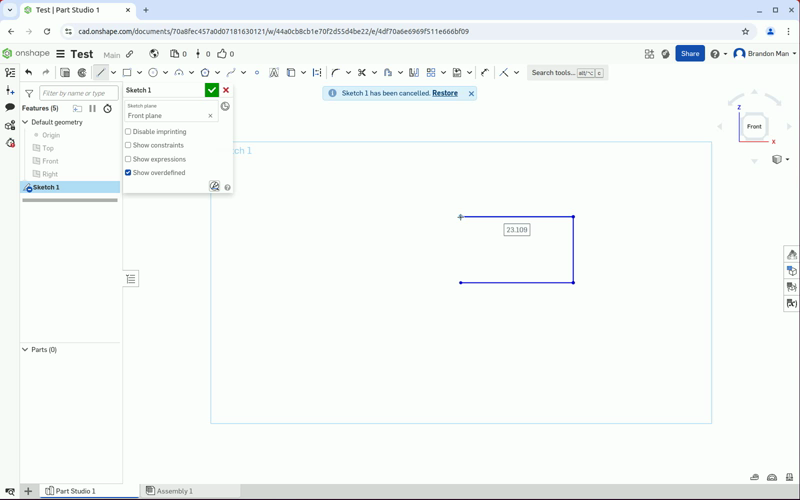
key_down(shift)
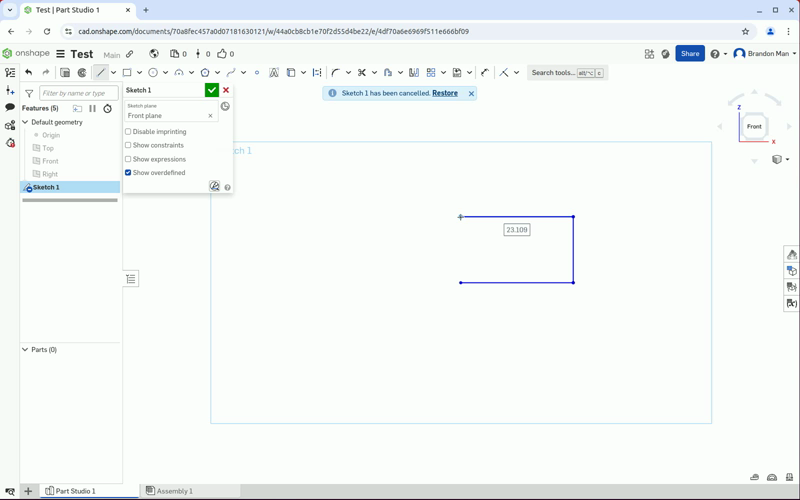
mouse_move(460, 282)
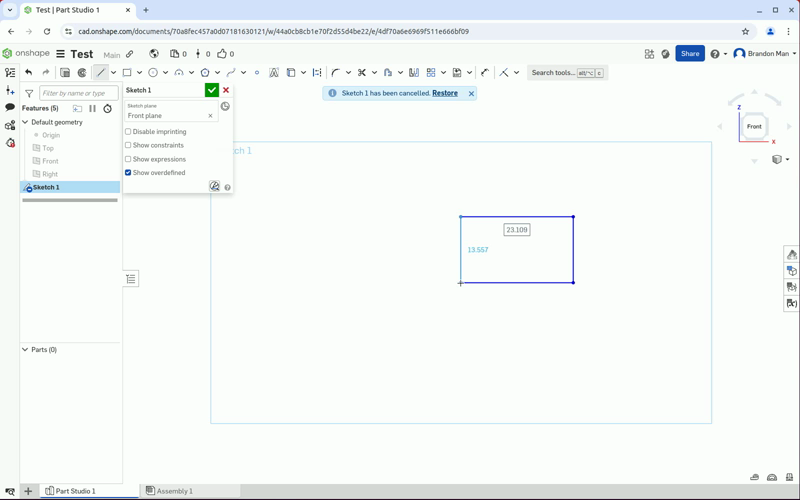
key_up(shift)
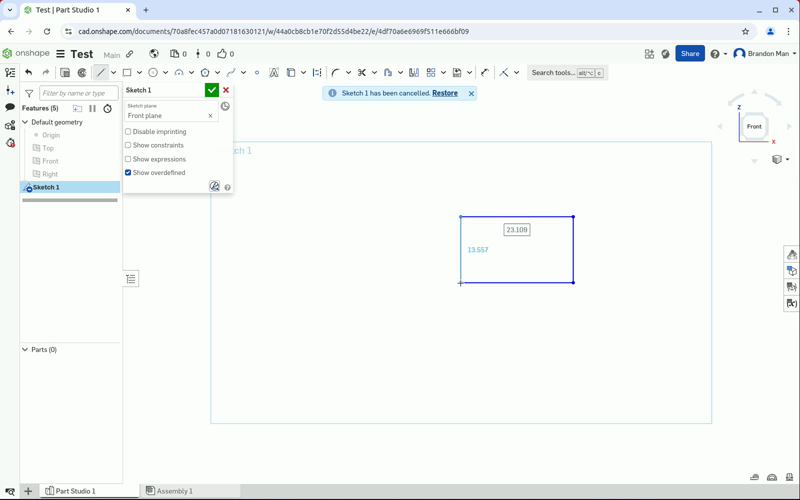
click(460, 282)
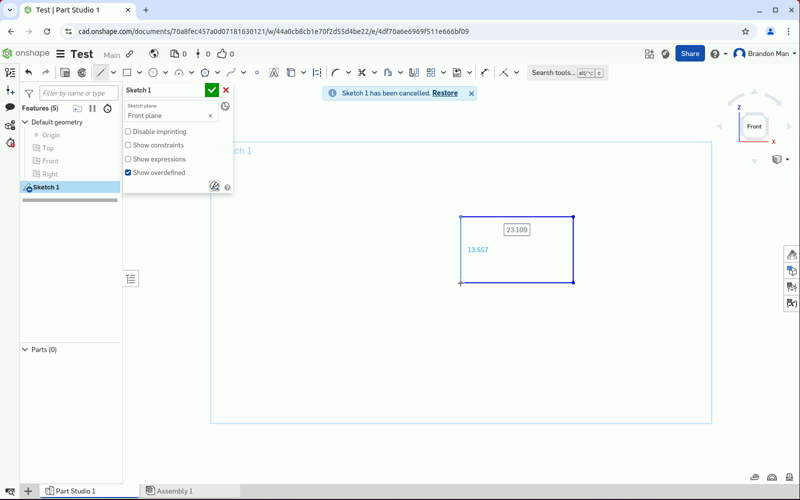
key(esc)
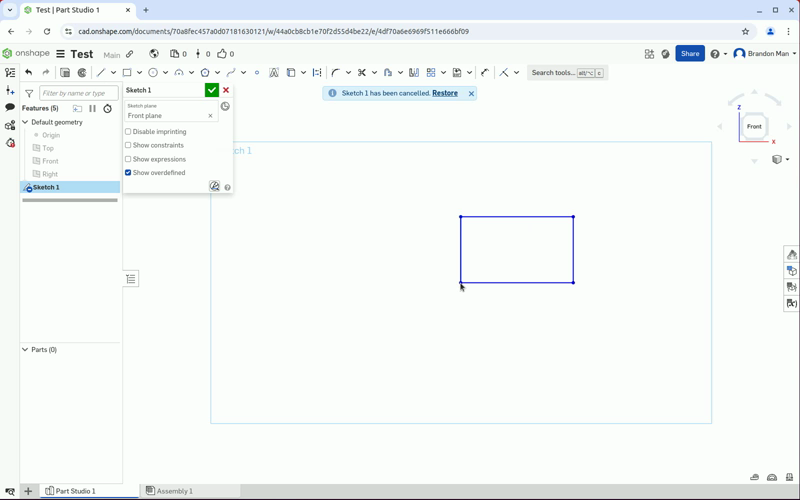
mouse_move(515, 273)
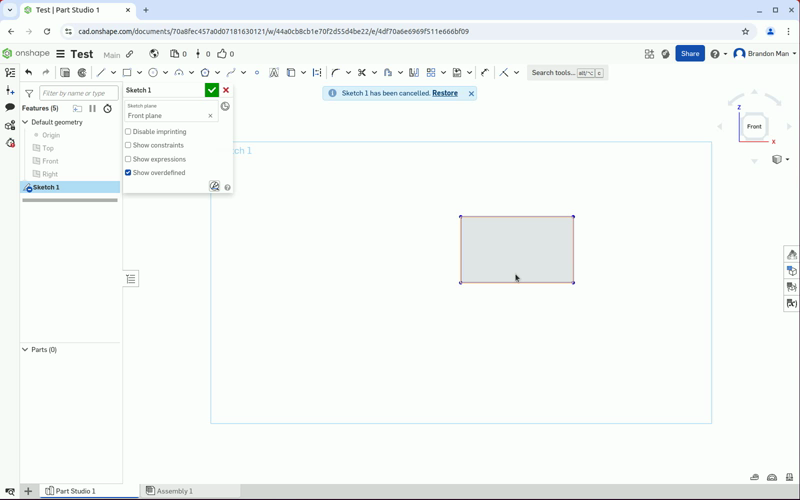
click(515, 273)
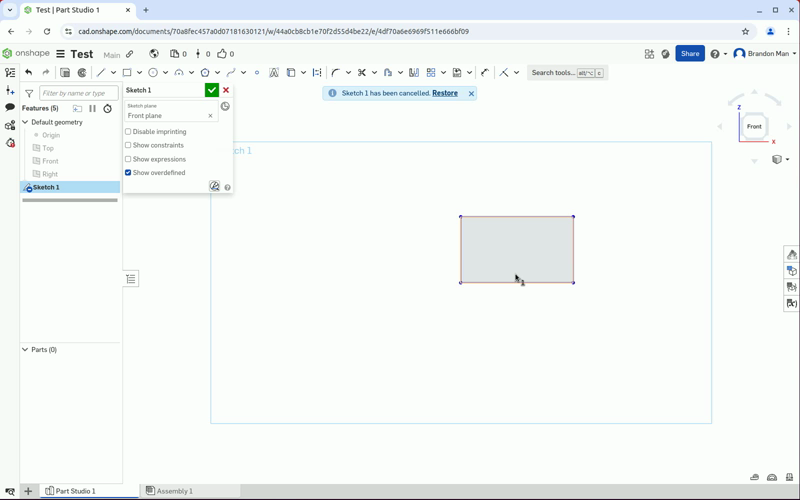
mouse_move(73, 352)
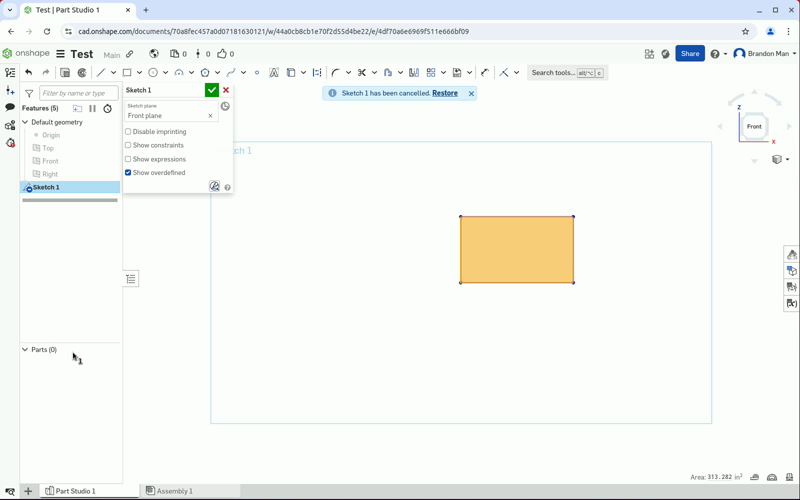
key(shift+y)
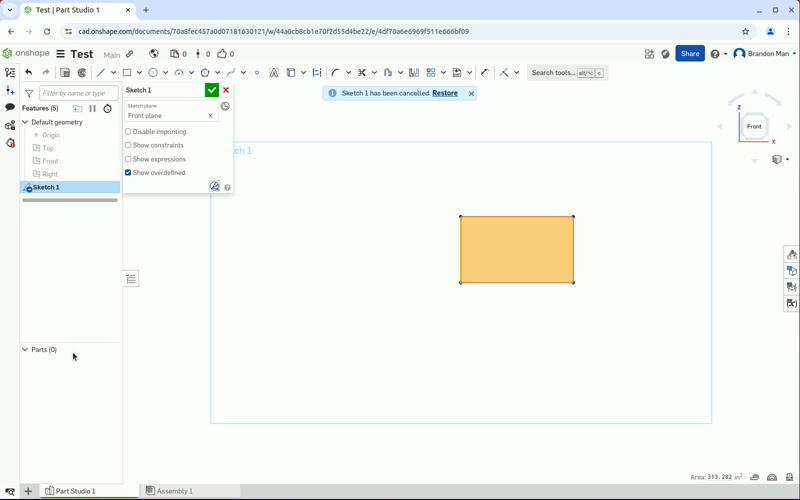
key(shift+e)
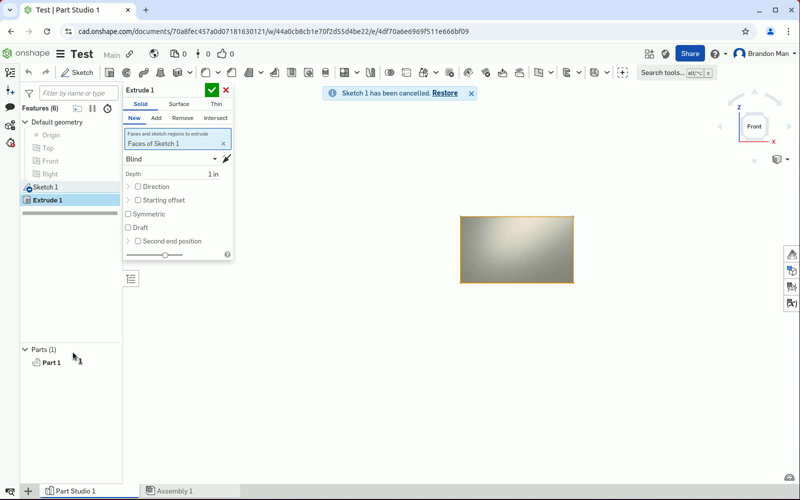
mouse_move(143, 106)
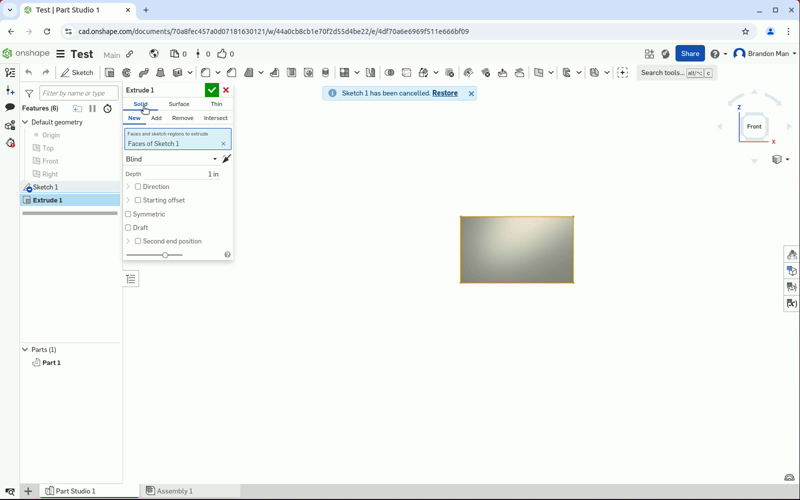
click(143, 106)
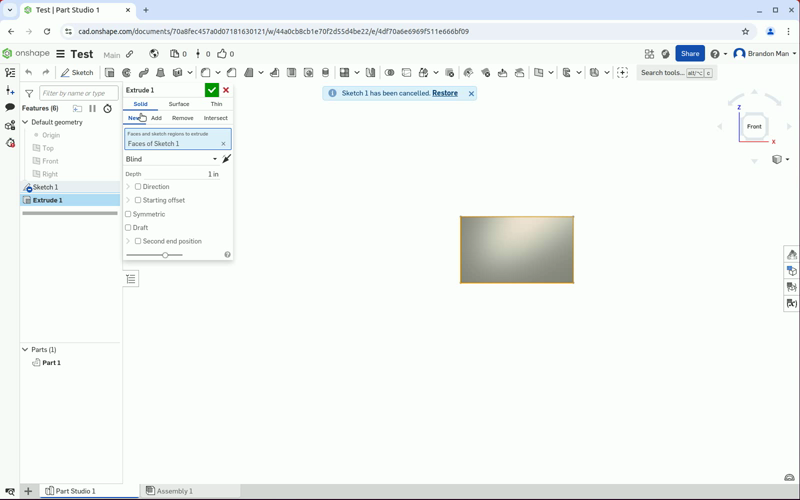
mouse_move(137, 120)
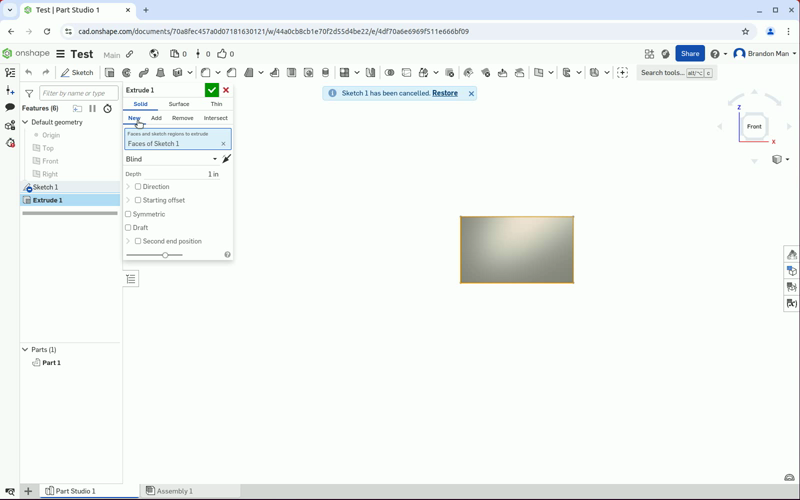
click(137, 120)
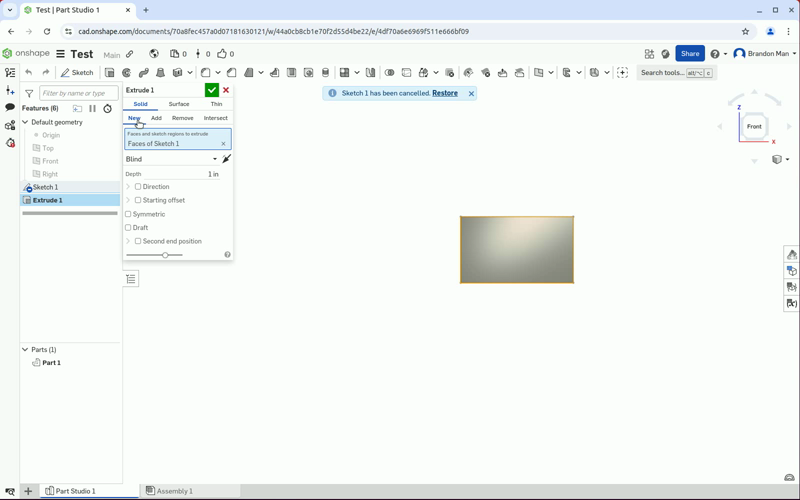
key(tab, 4)
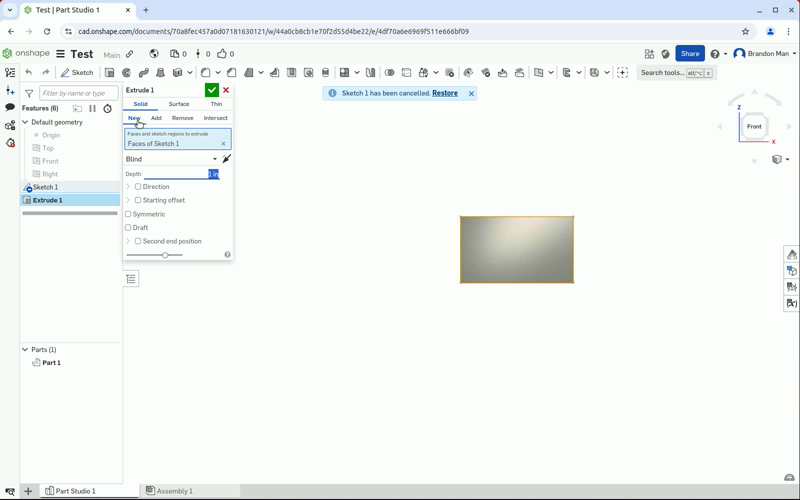
text(-12.276)
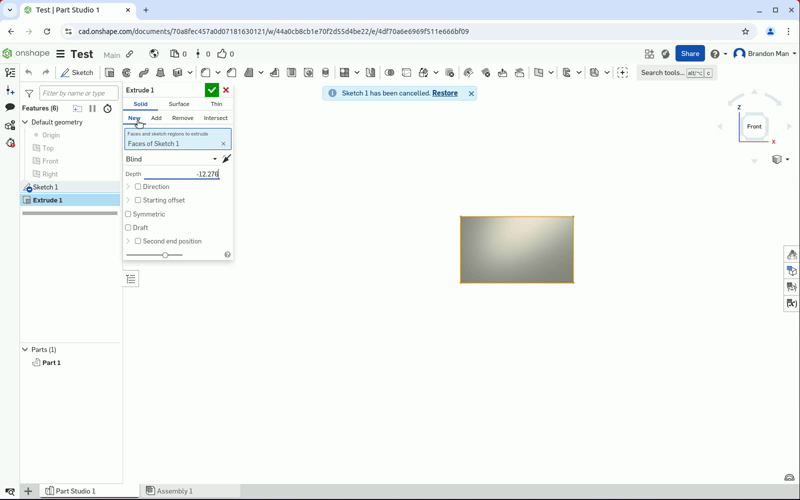
key(enter)
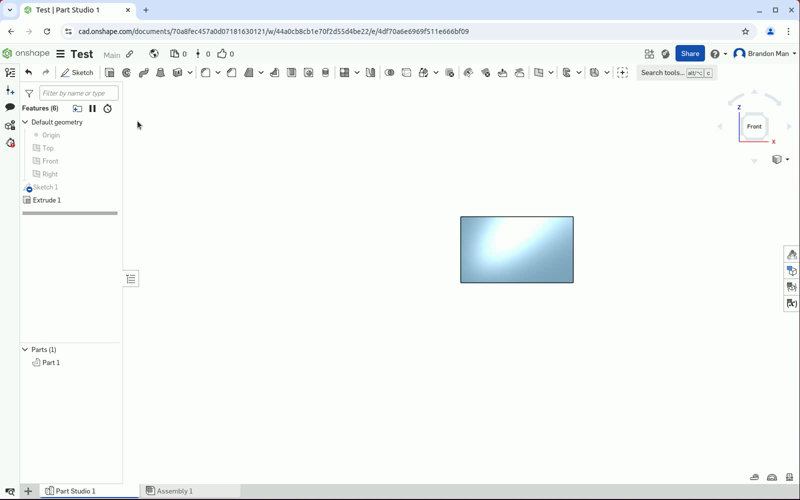
key(shift+h)
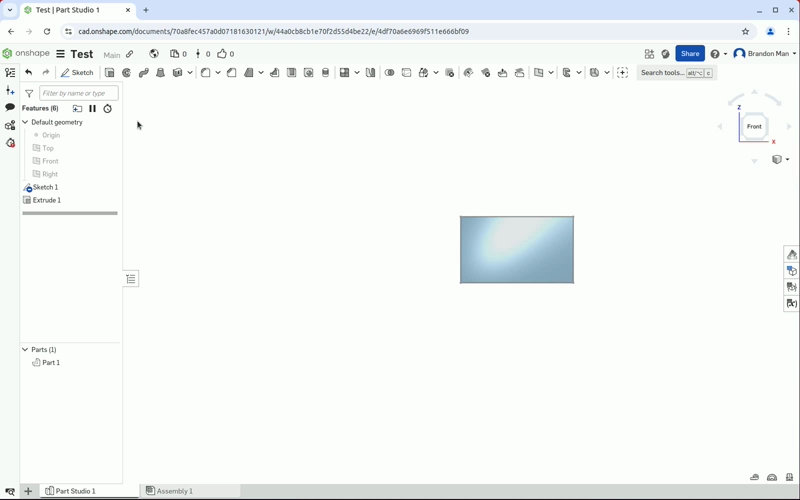
key(shift+h)
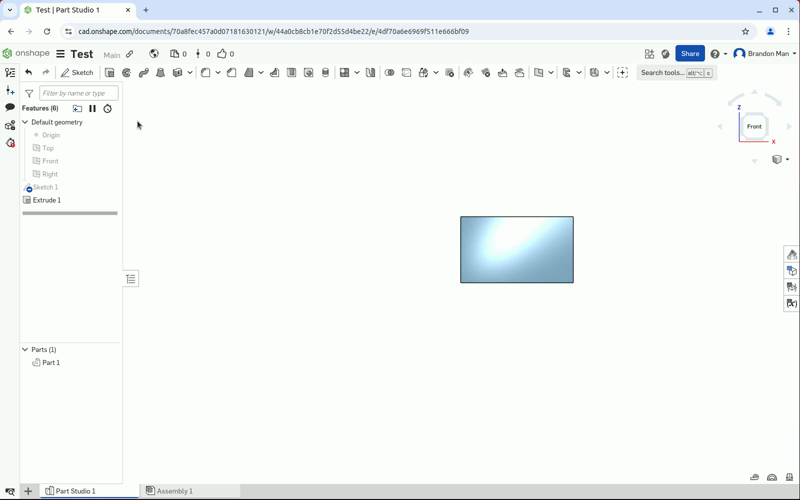
mouse_move(73, 189)
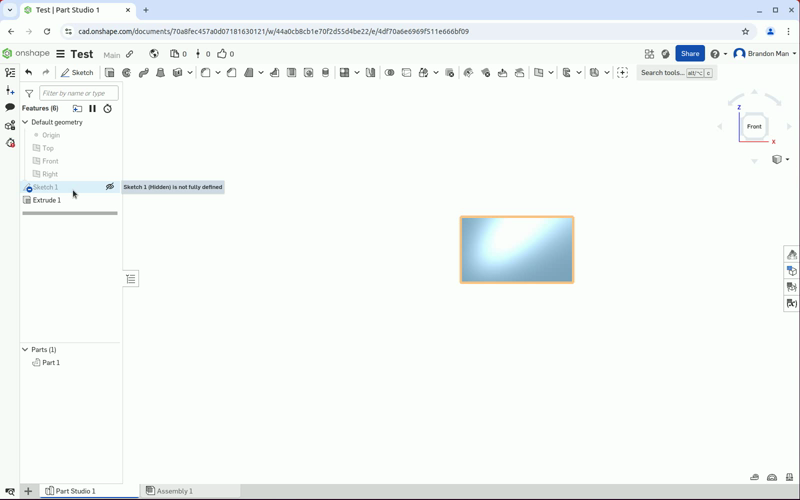
click(73, 189)
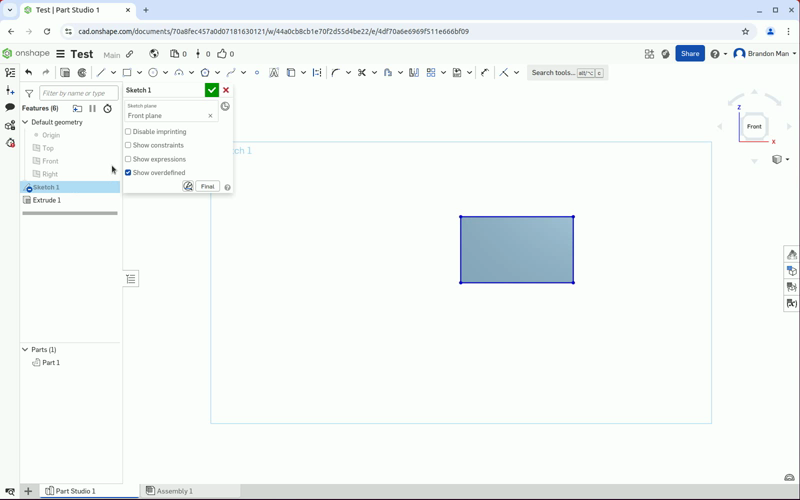
mouse_move(229, 92)
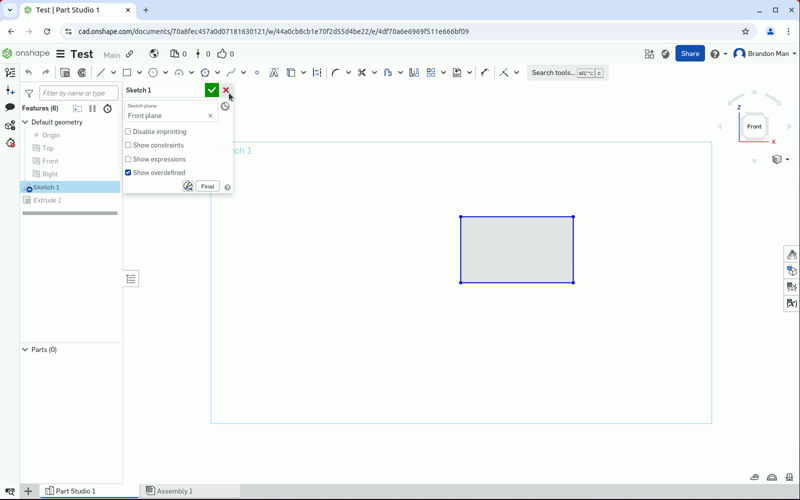
click(229, 92)
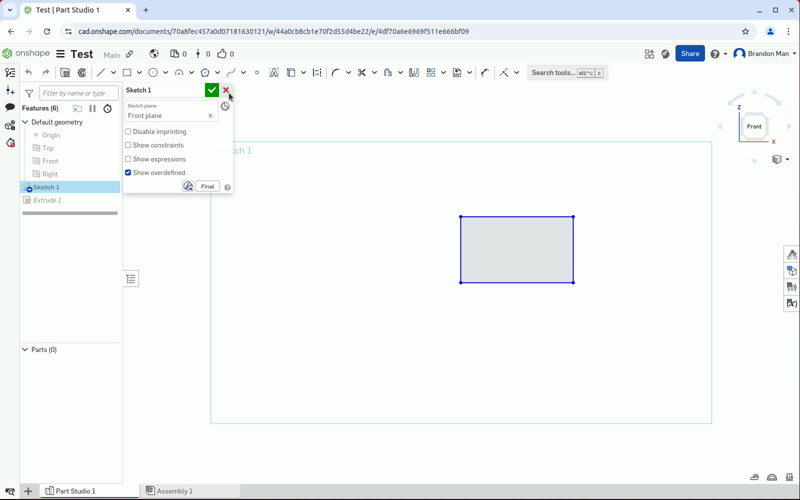
key(shift+s)
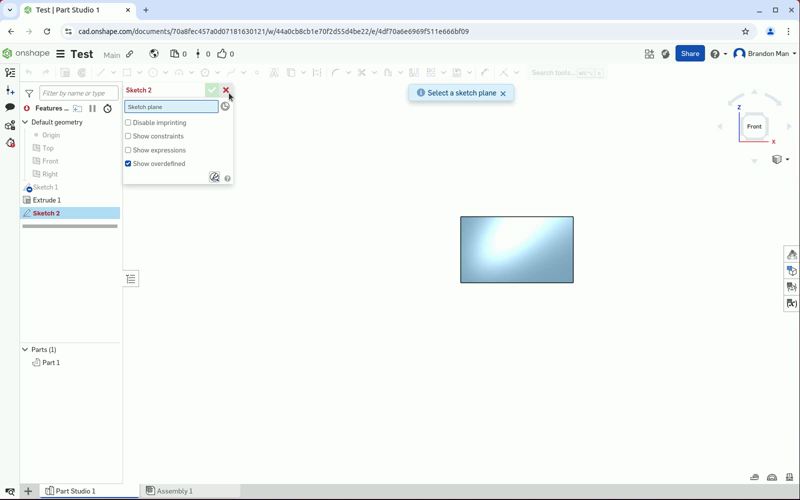
mouse_move(73, 163)
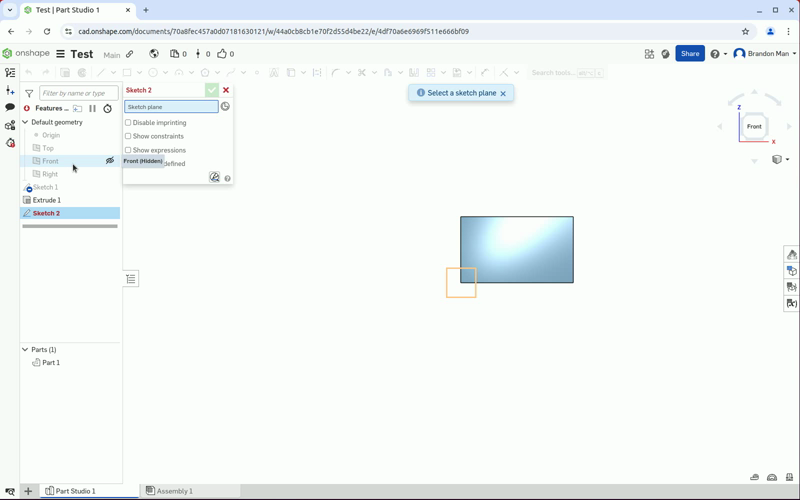
click(73, 163)
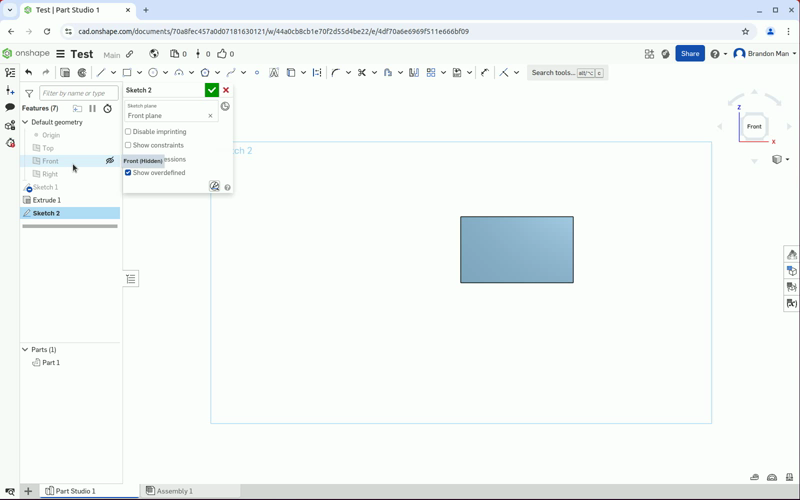
mouse_move(73, 352)
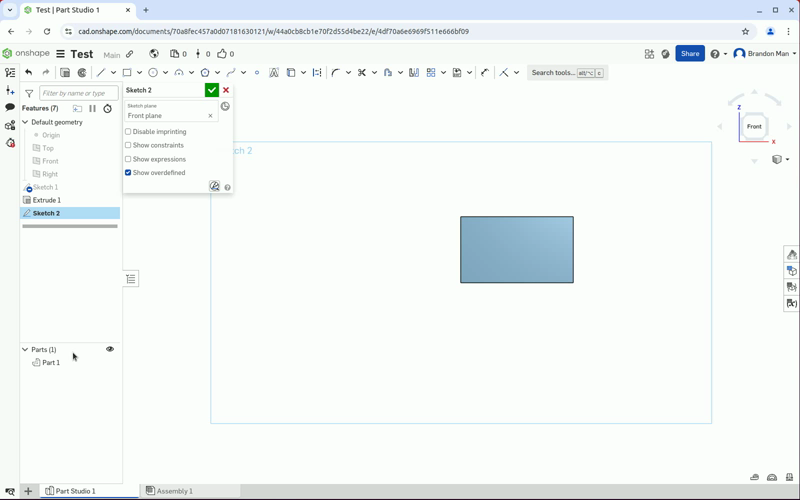
key(y)
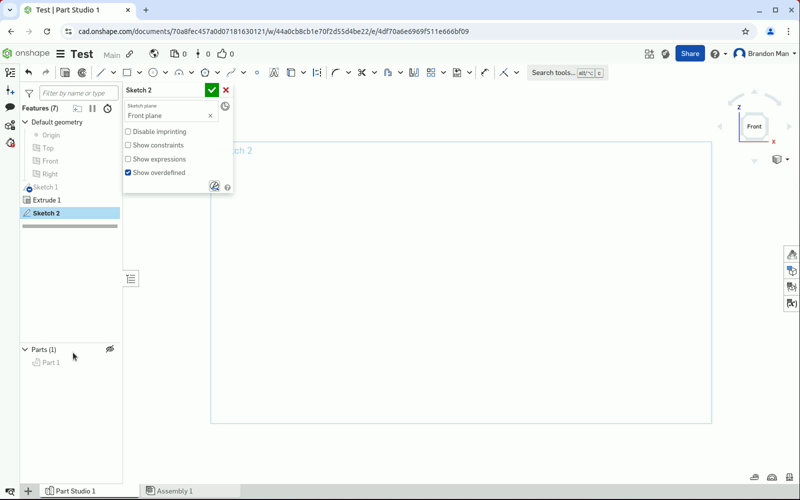
key(l)
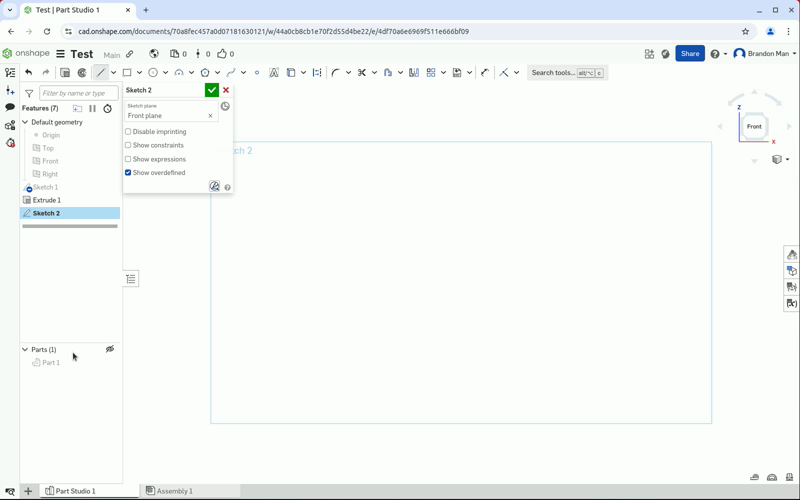
key_down(shift)
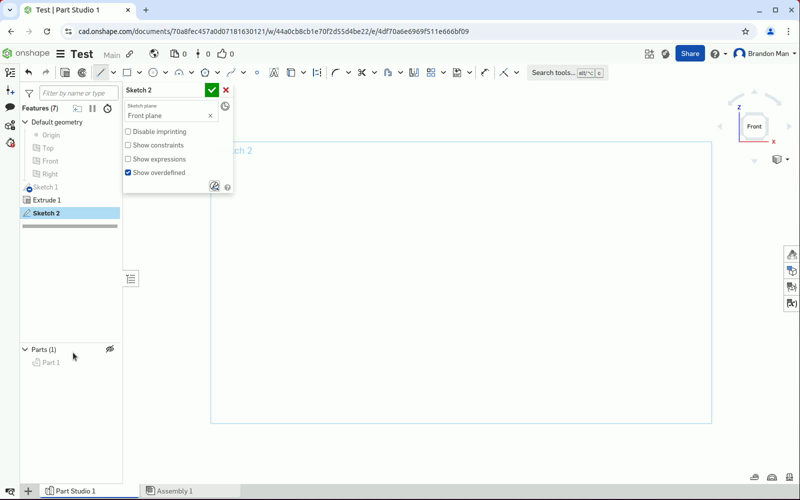
mouse_move(460, 250)
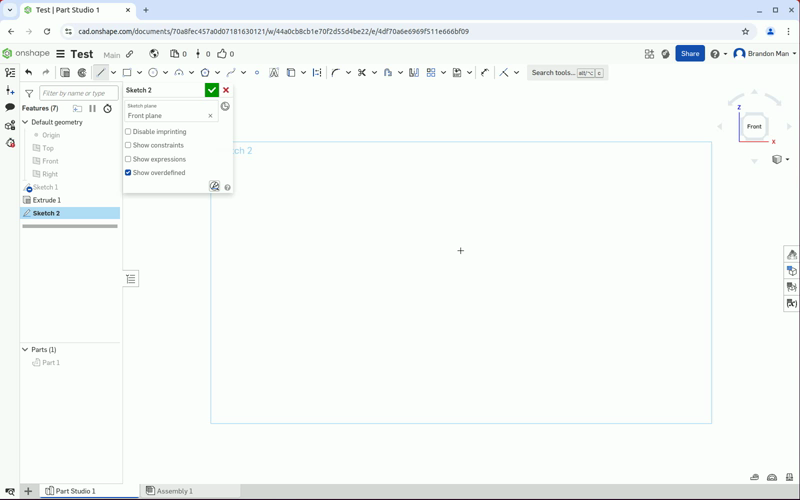
click(460, 250)
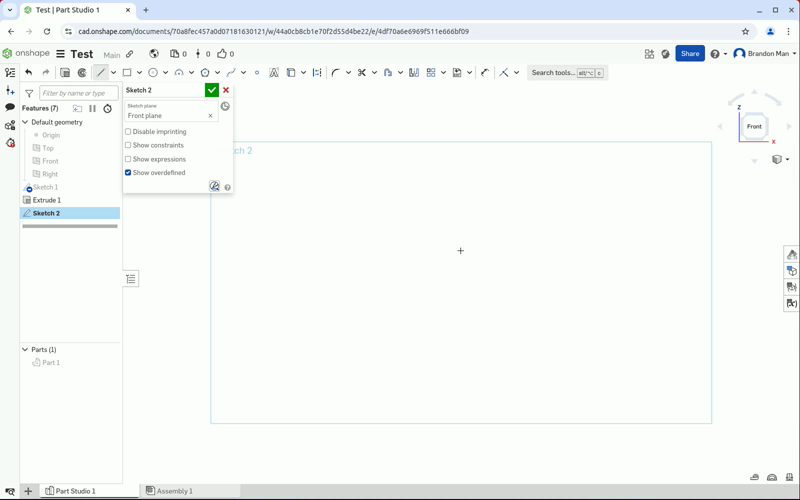
key_up(shift)
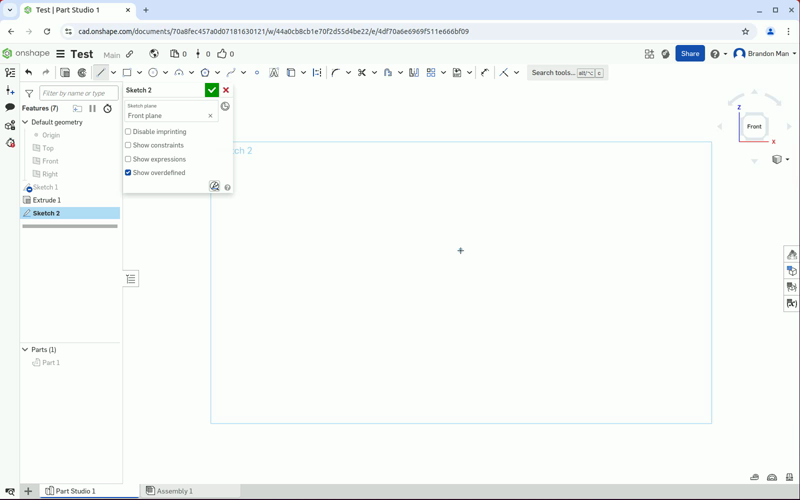
key_down(shift)
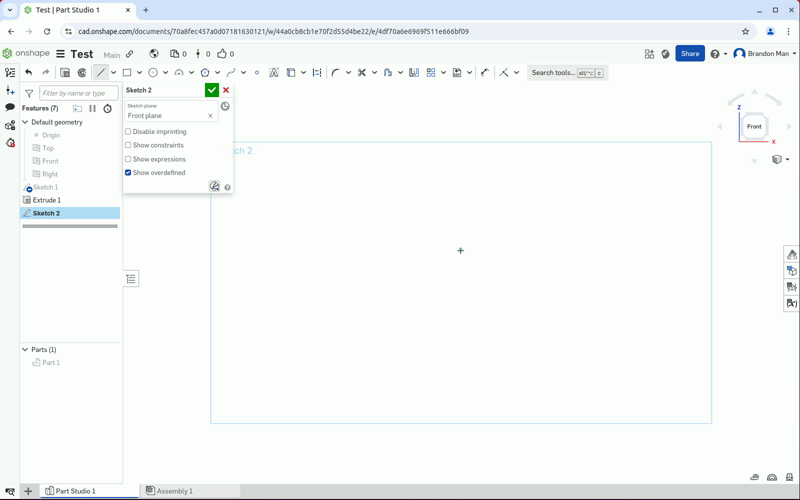
mouse_move(490, 250)
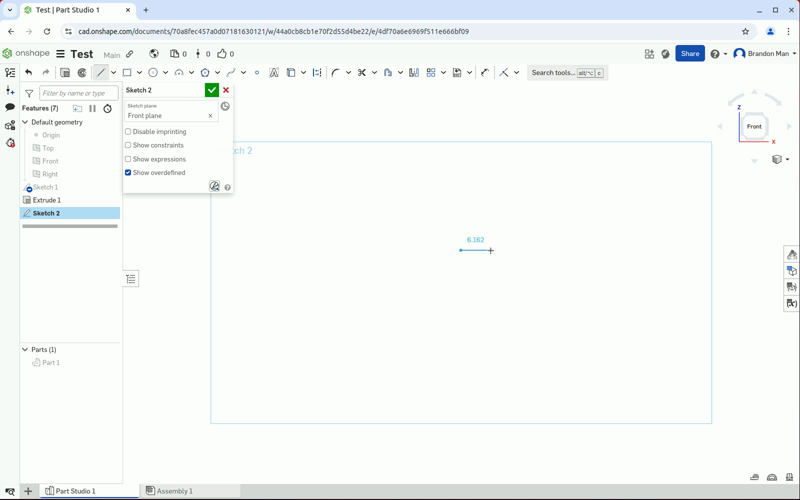
mouse_move(507, 250)
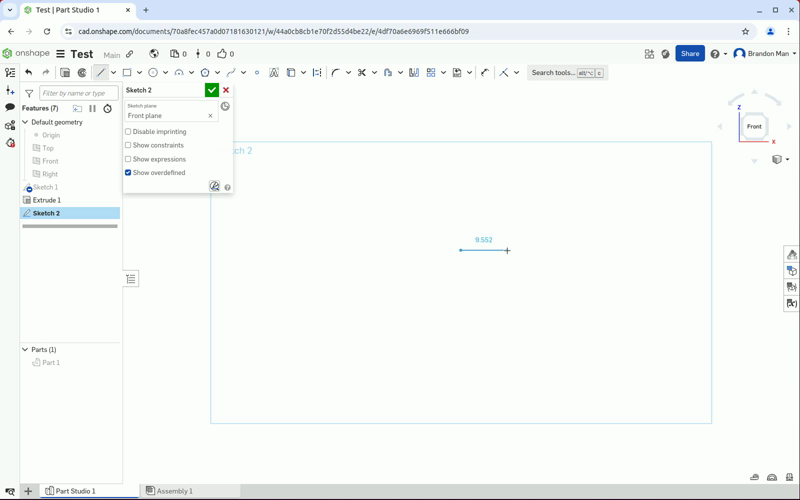
click(507, 250)
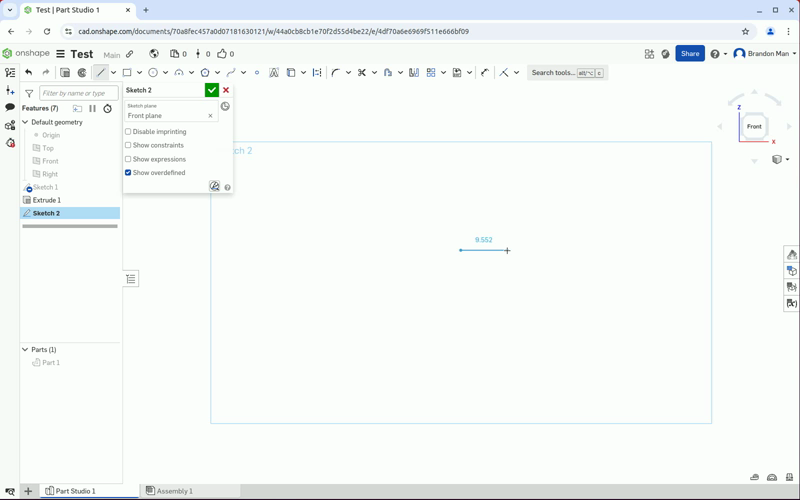
key_up(shift)
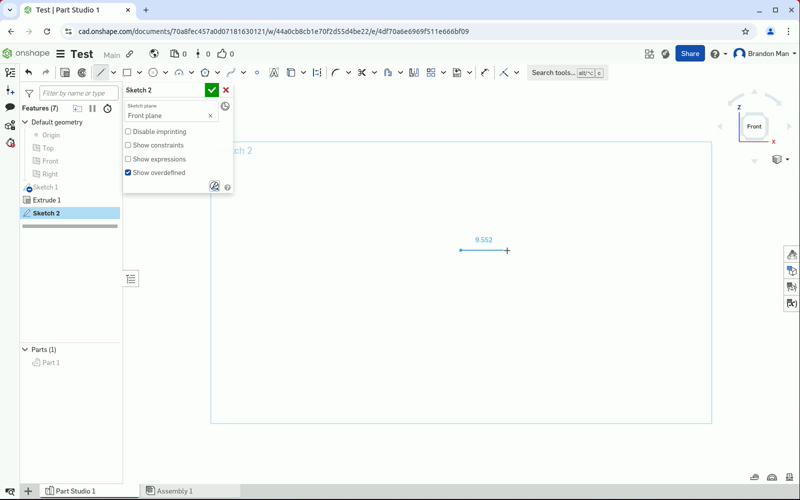
key_down(shift)
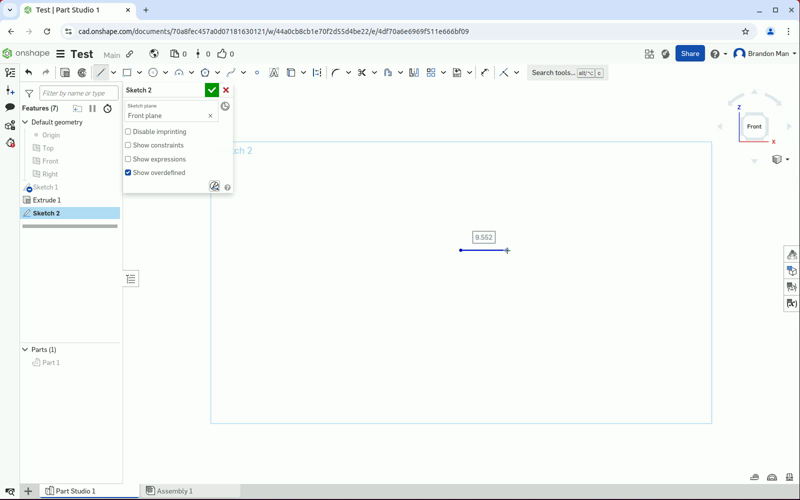
mouse_move(537, 250)
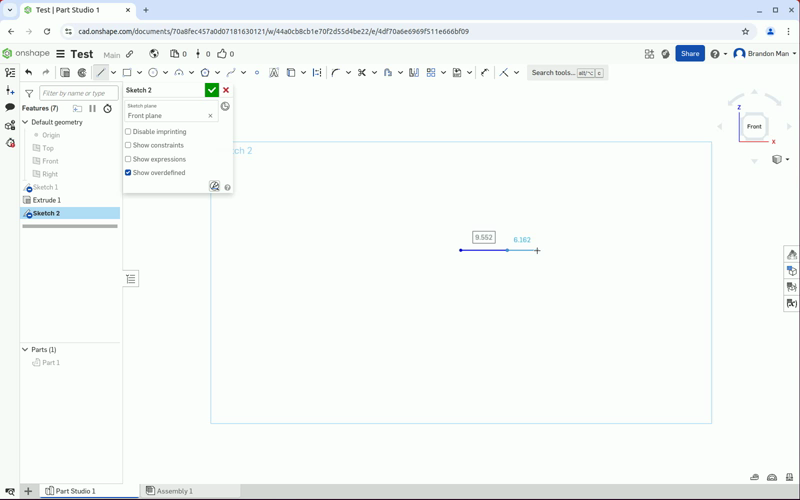
mouse_move(507, 263)
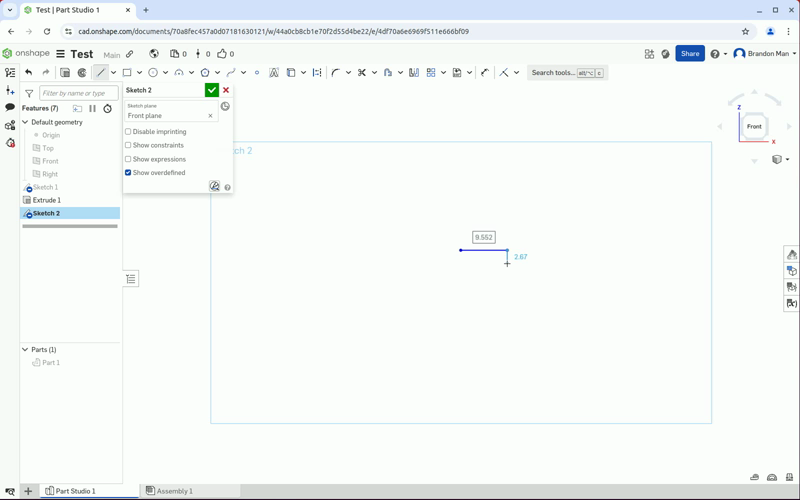
click(507, 263)
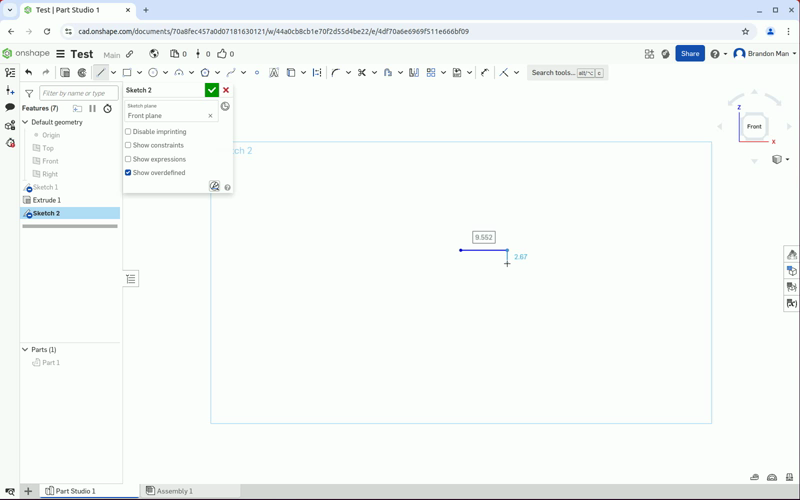
key_up(shift)
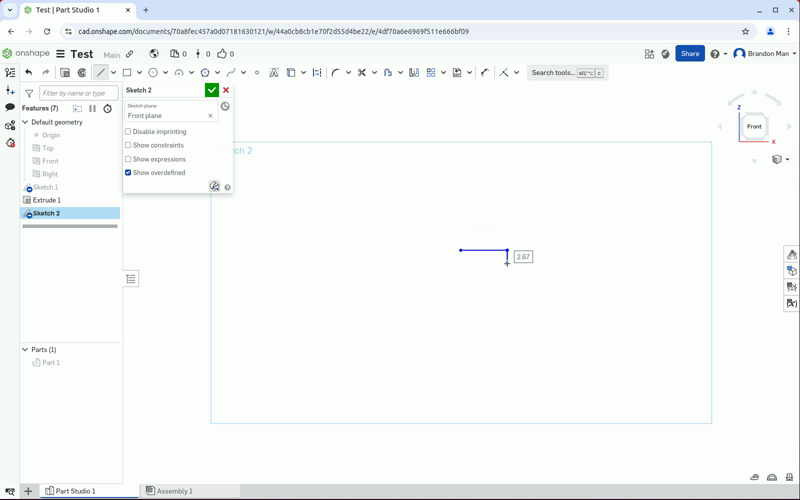
key_down(shift)
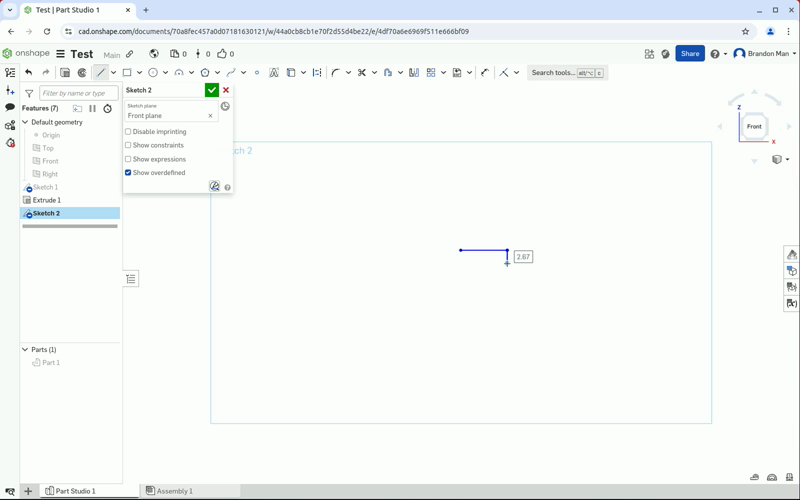
mouse_move(537, 263)
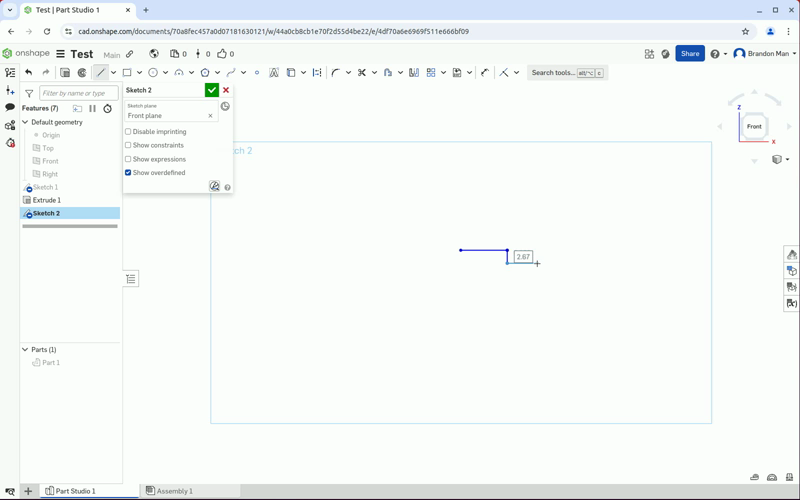
mouse_move(519, 263)
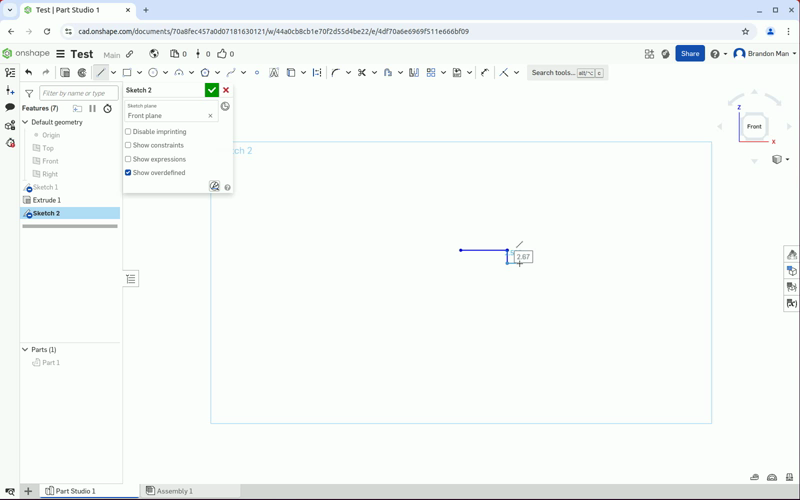
click(519, 263)
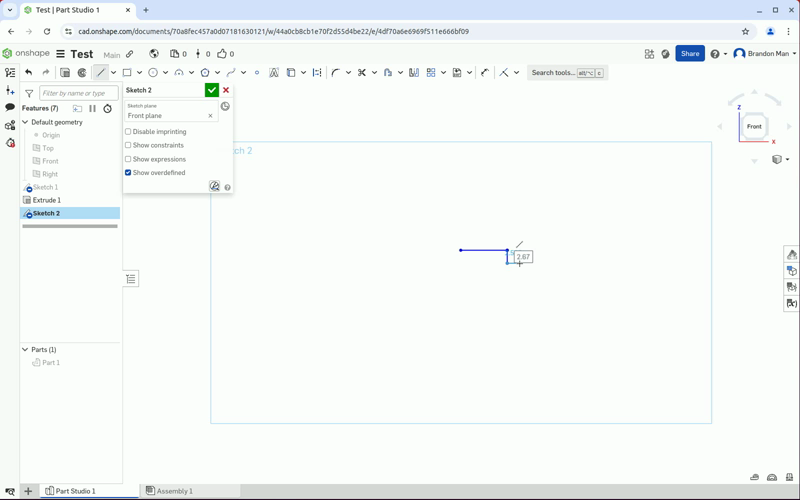
key_up(shift)
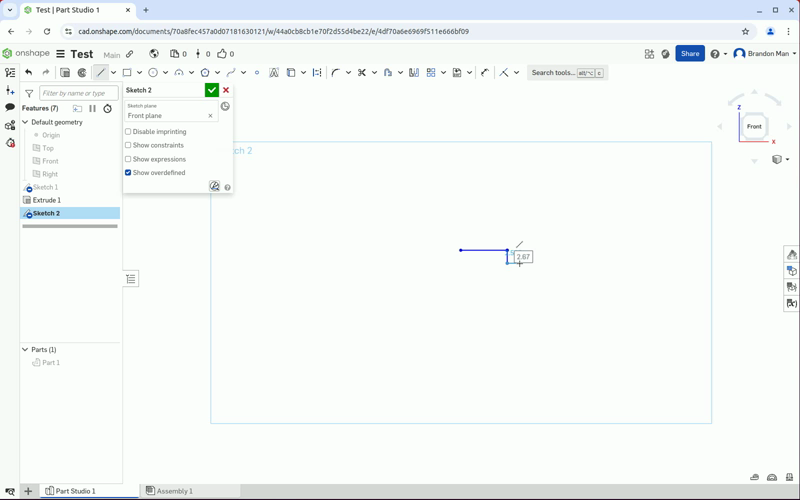
key_down(shift)
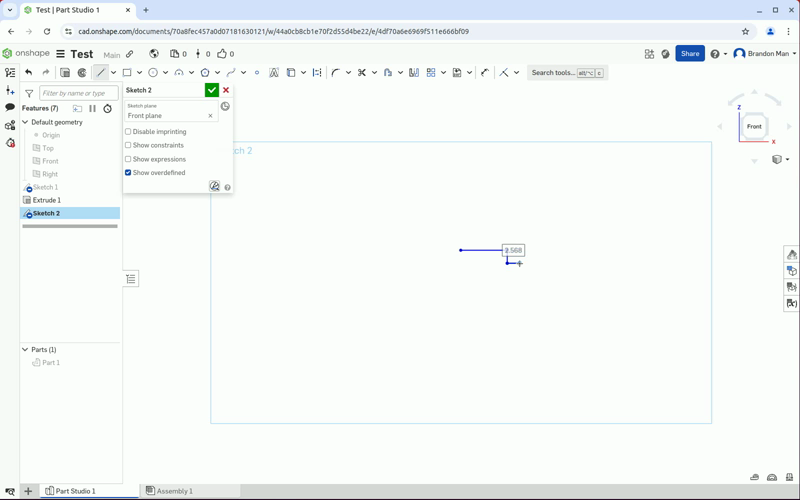
mouse_move(549, 263)
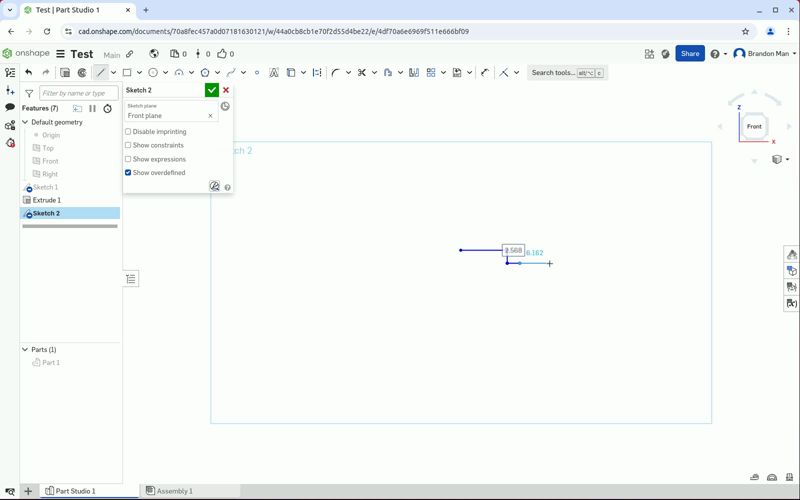
mouse_move(519, 270)
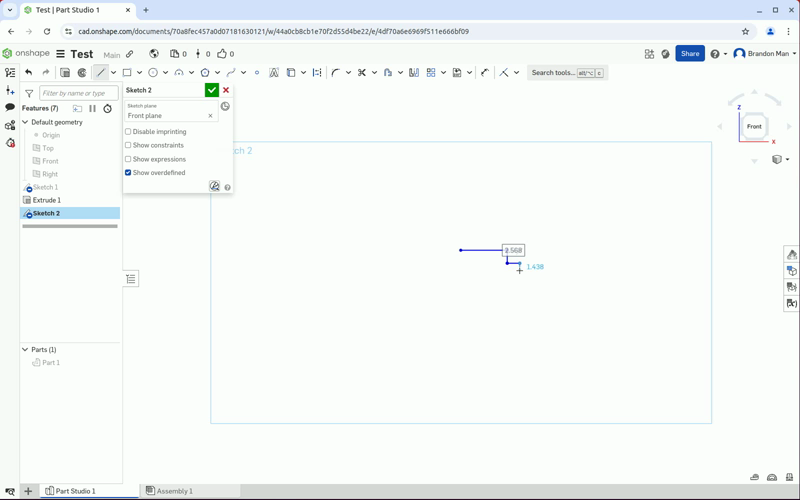
scroll(6)
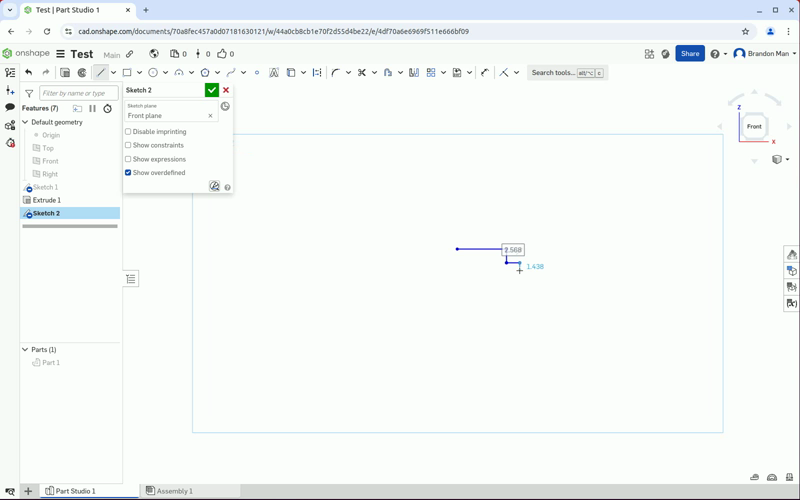
scroll(6)
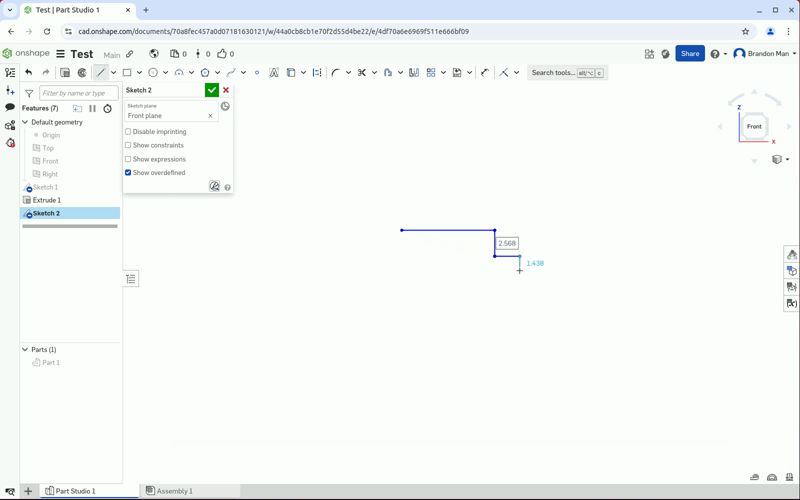
scroll(6)
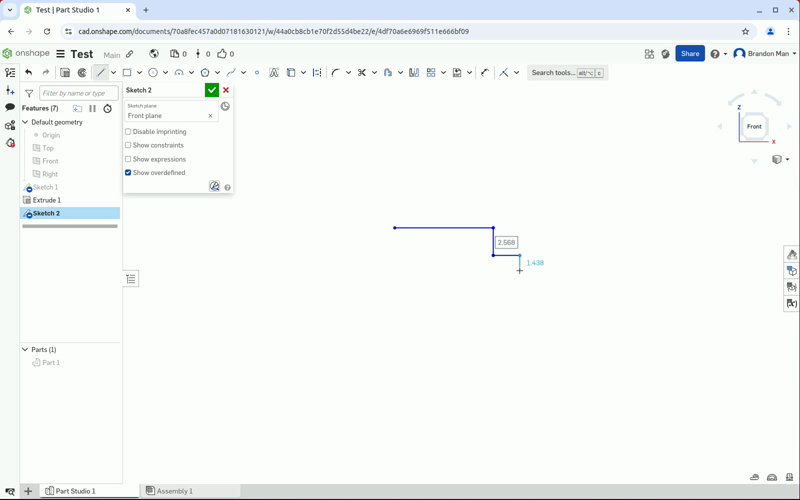
scroll(6)
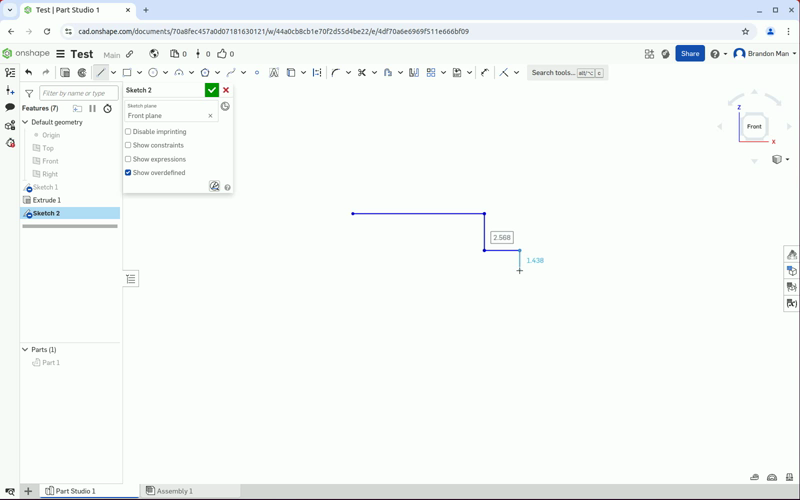
scroll(6)
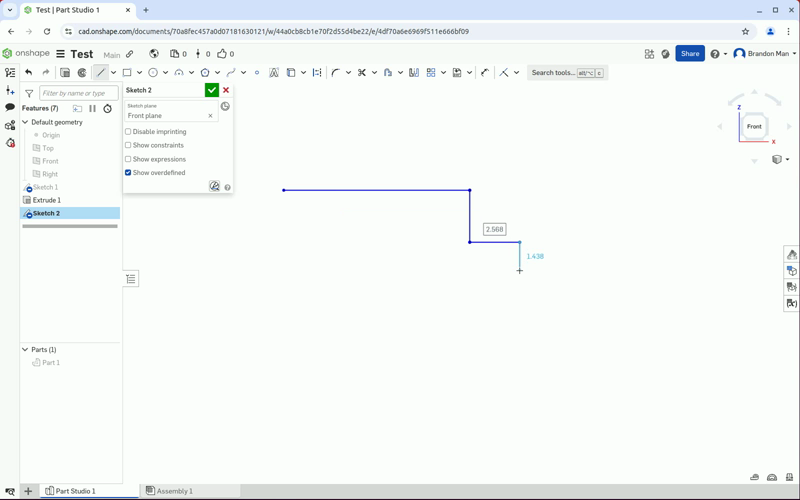
scroll(6)
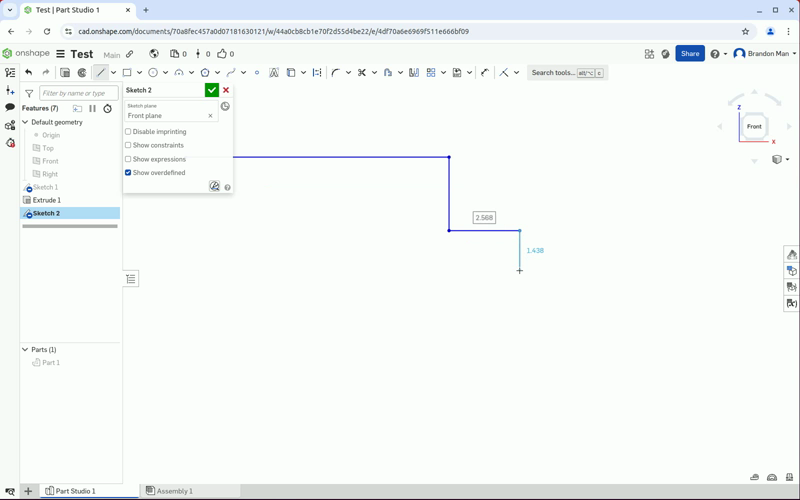
scroll(6)
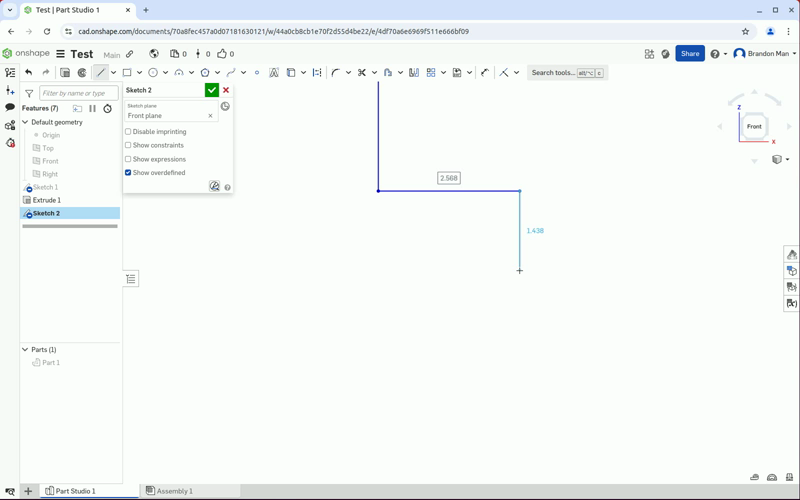
click(519, 270)
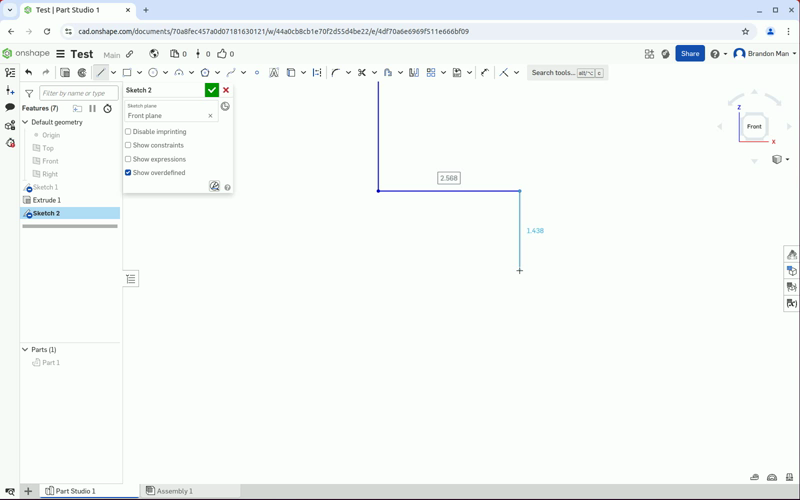
scroll(-6)
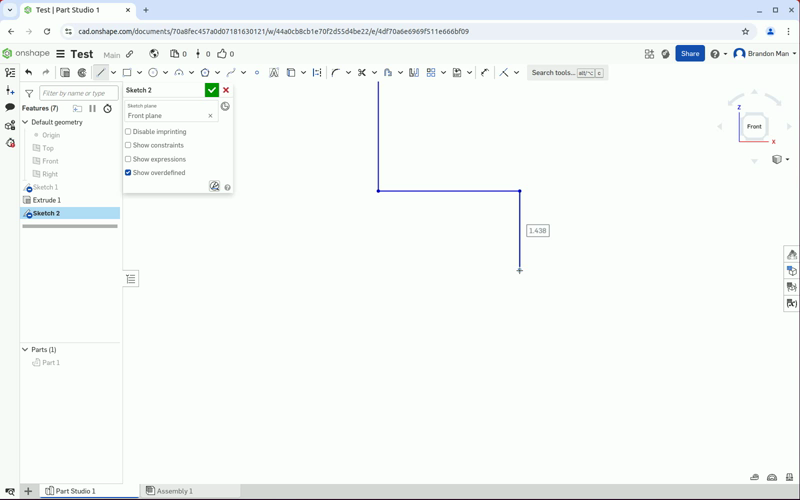
scroll(-6)
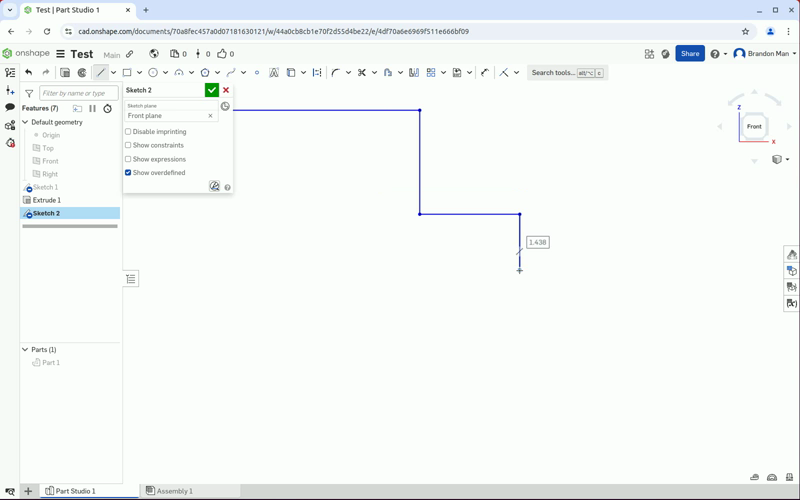
scroll(-6)
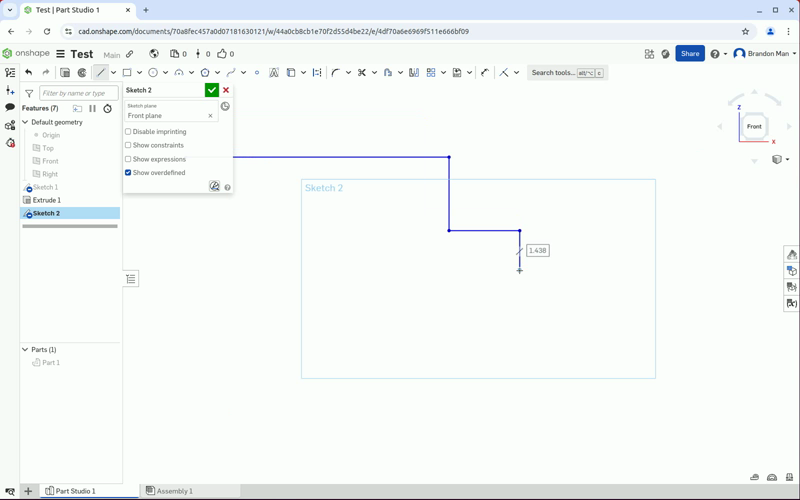
scroll(-6)
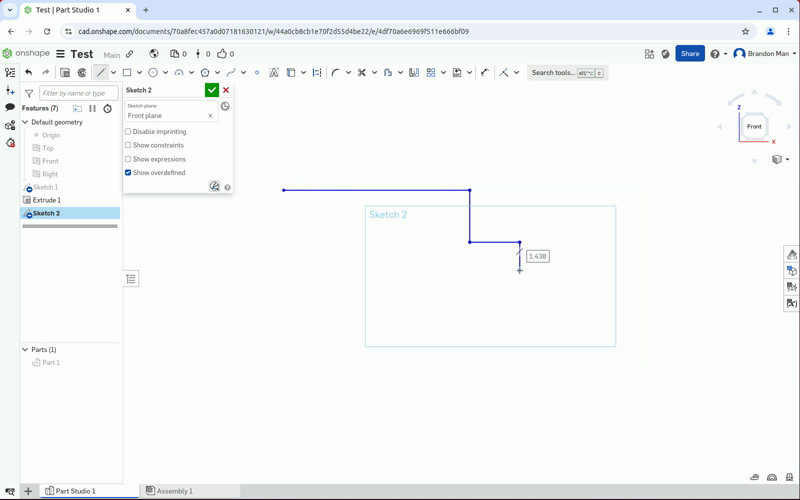
scroll(-6)
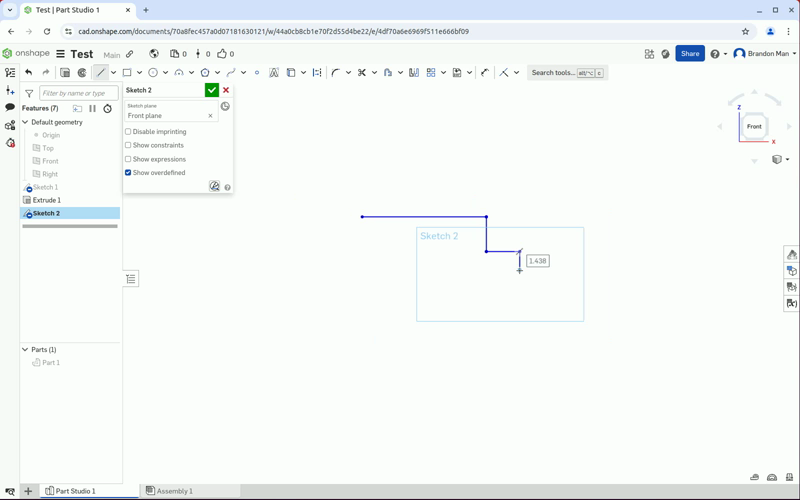
scroll(-6)
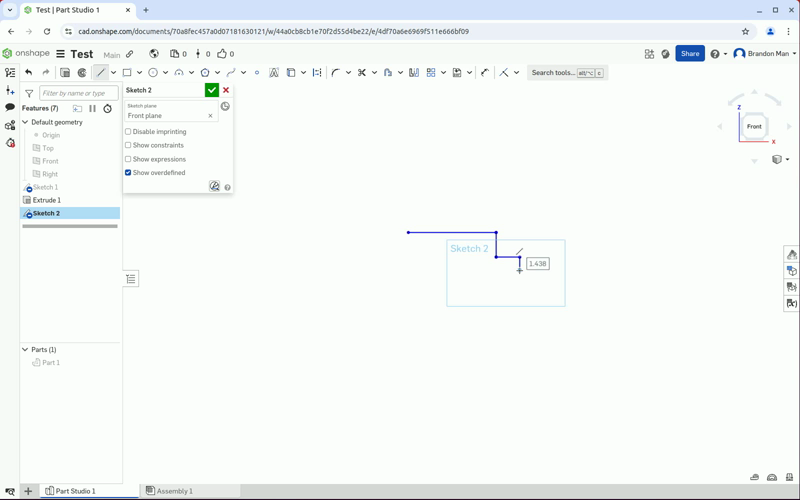
scroll(-6)
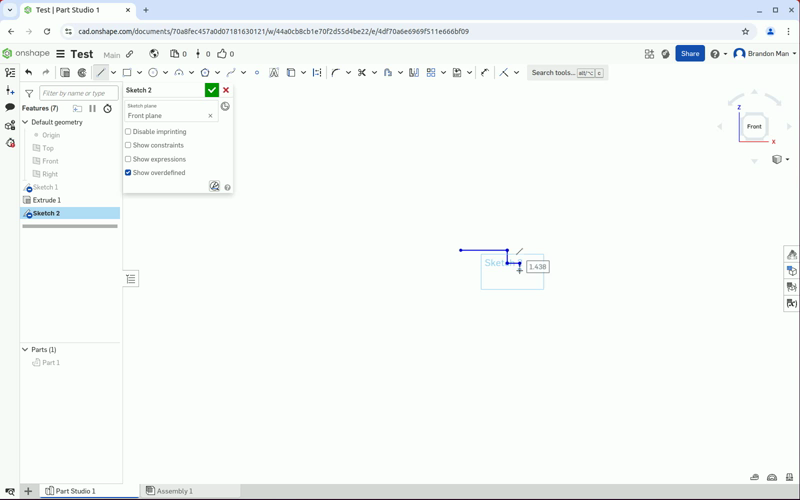
key_up(shift)
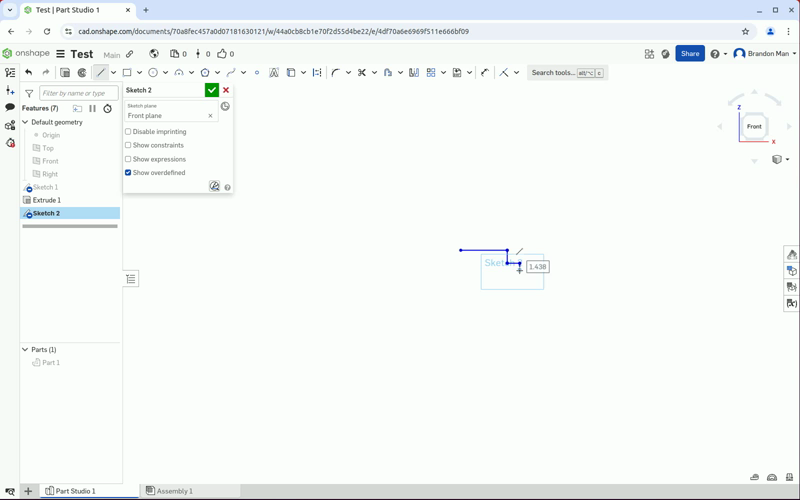
key_down(shift)
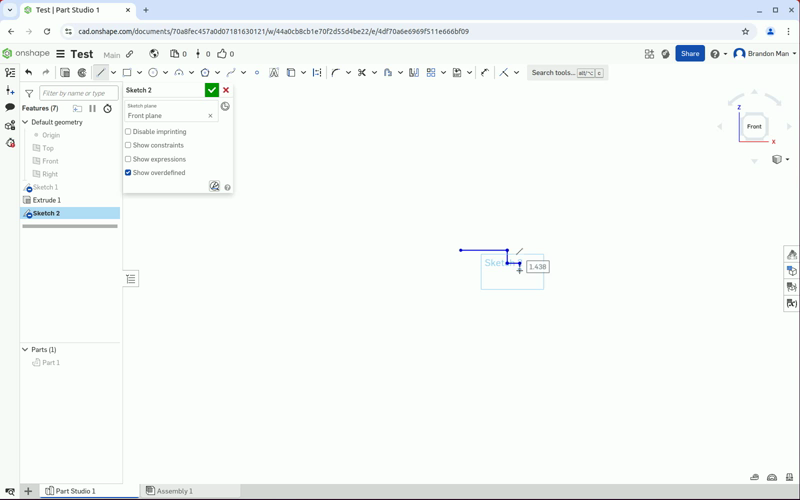
mouse_move(549, 270)
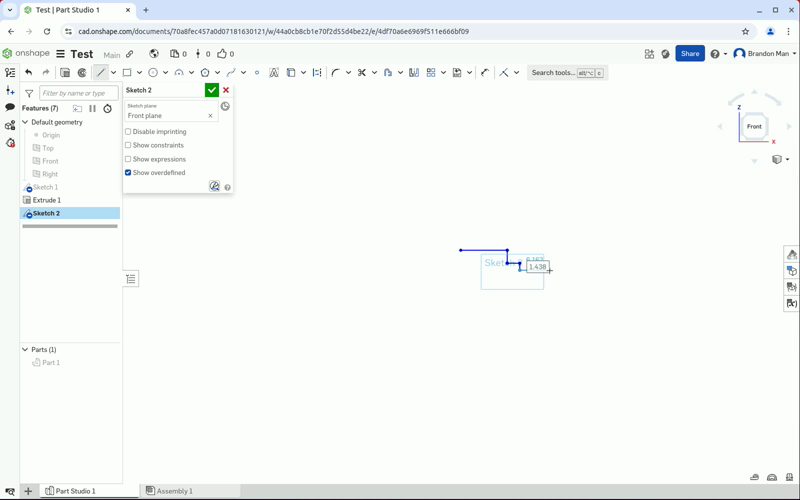
mouse_move(507, 270)
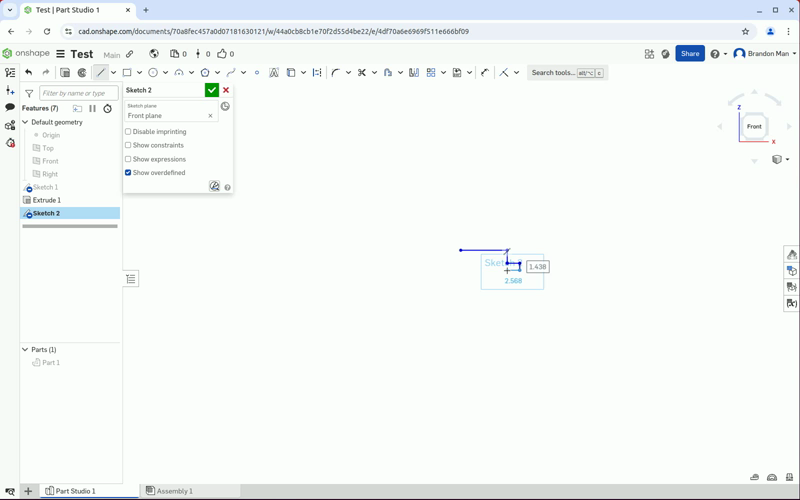
click(507, 270)
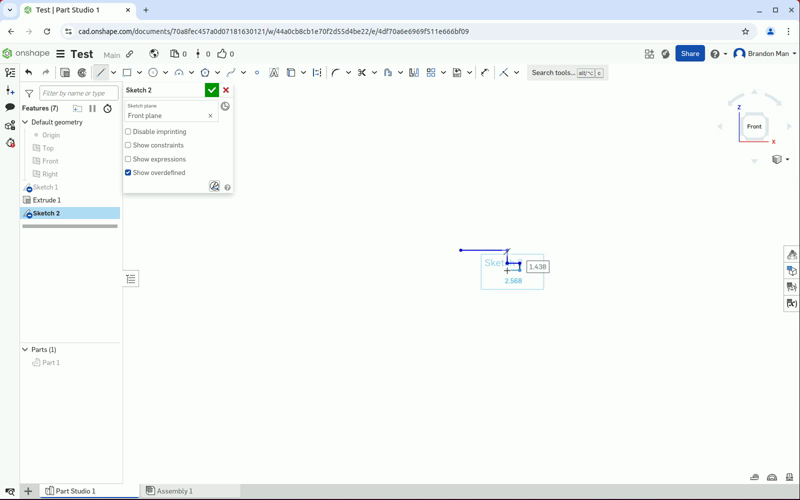
key_up(shift)
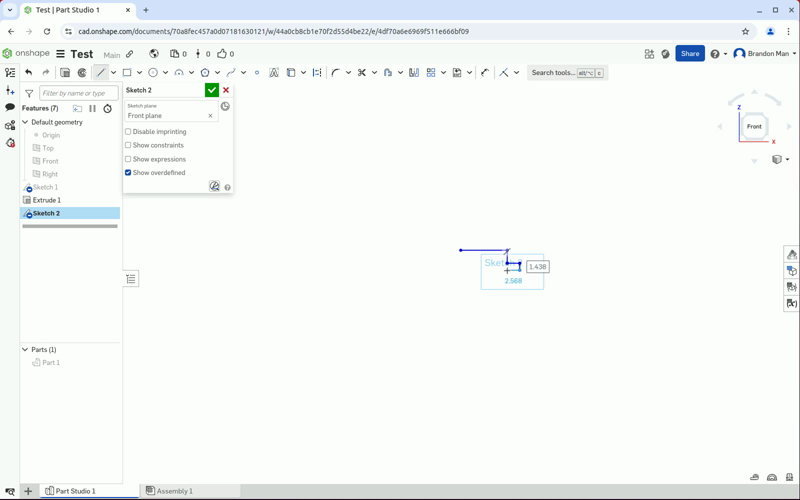
key_down(shift)
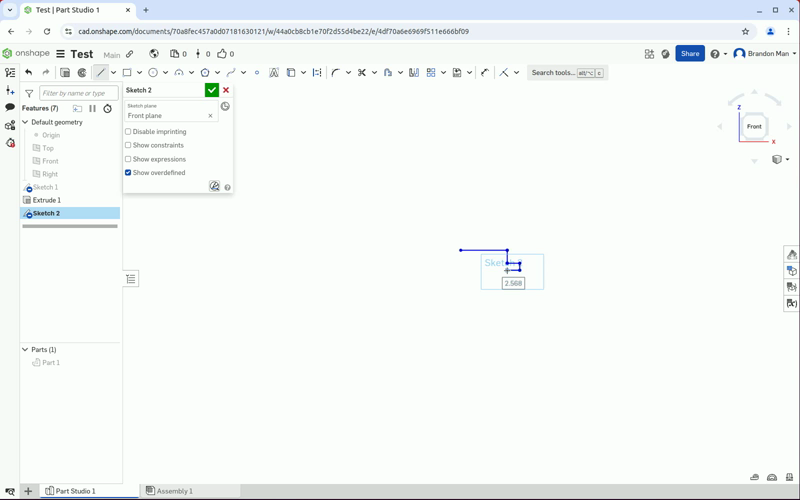
mouse_move(537, 270)
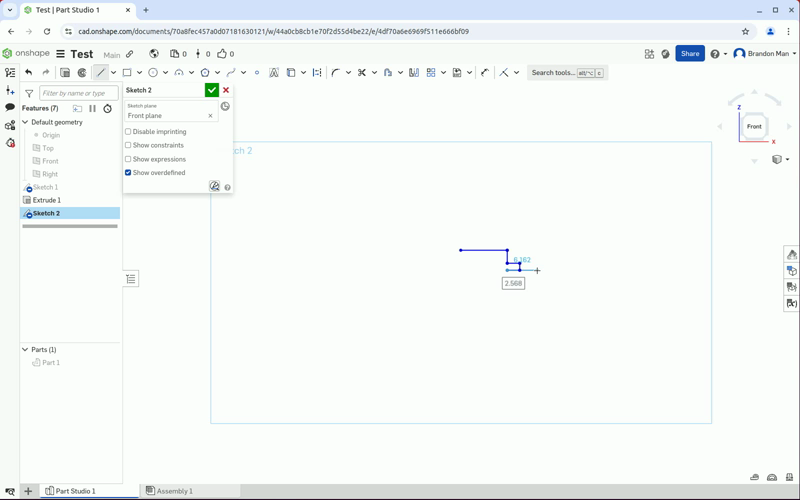
mouse_move(507, 283)
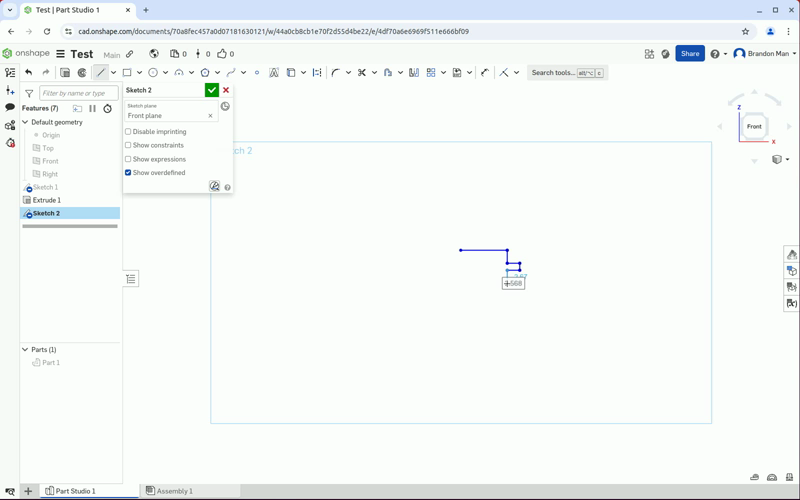
click(507, 283)
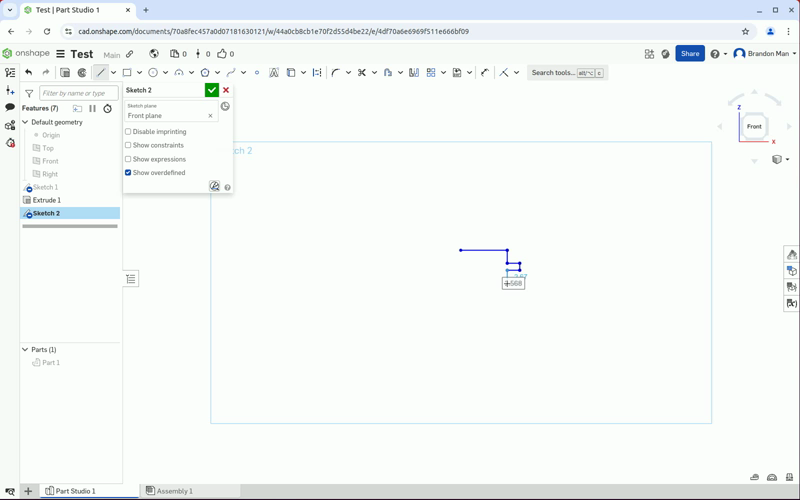
key_up(shift)
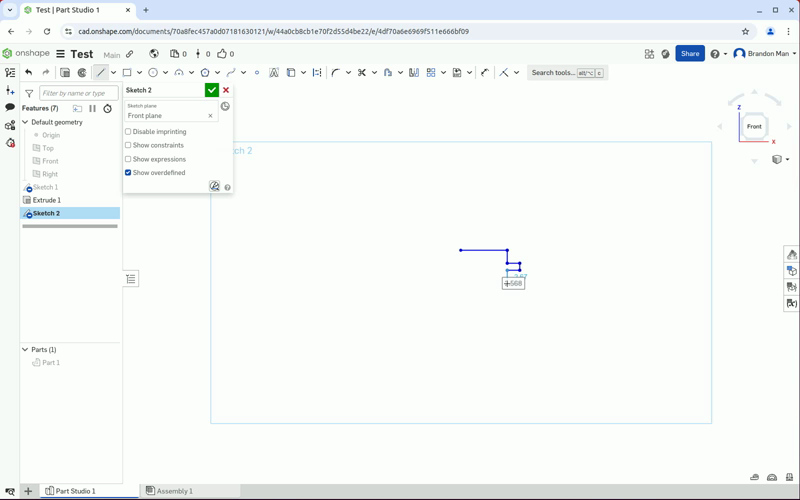
key_down(shift)
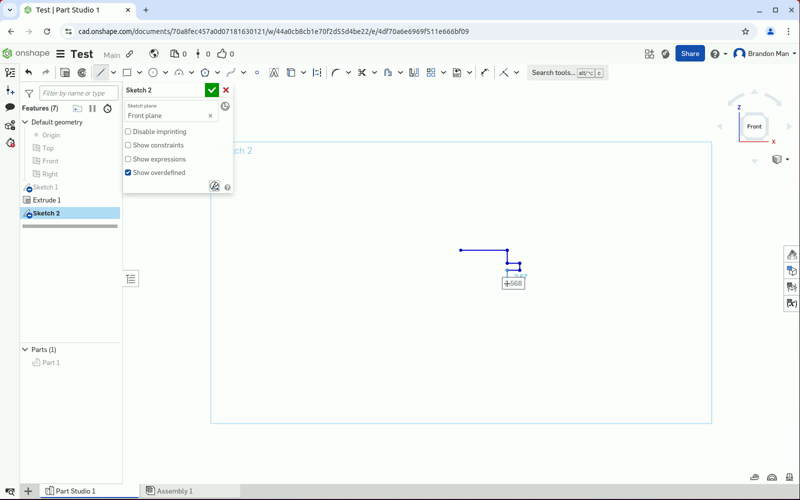
mouse_move(573, 283)
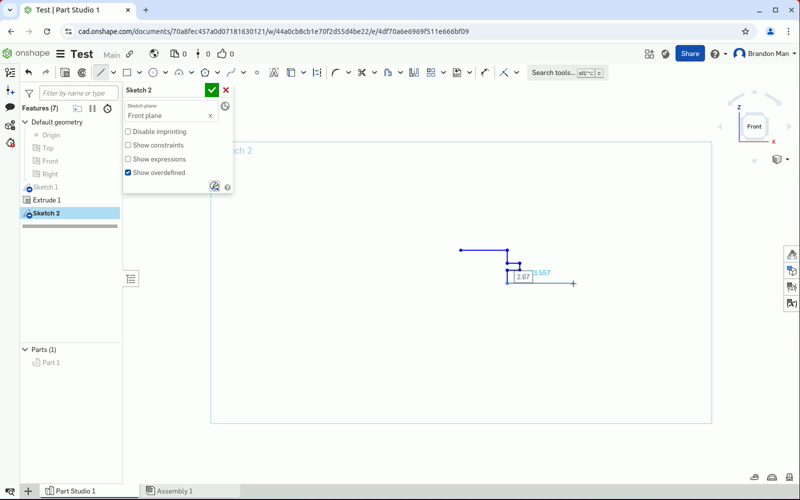
click(573, 283)
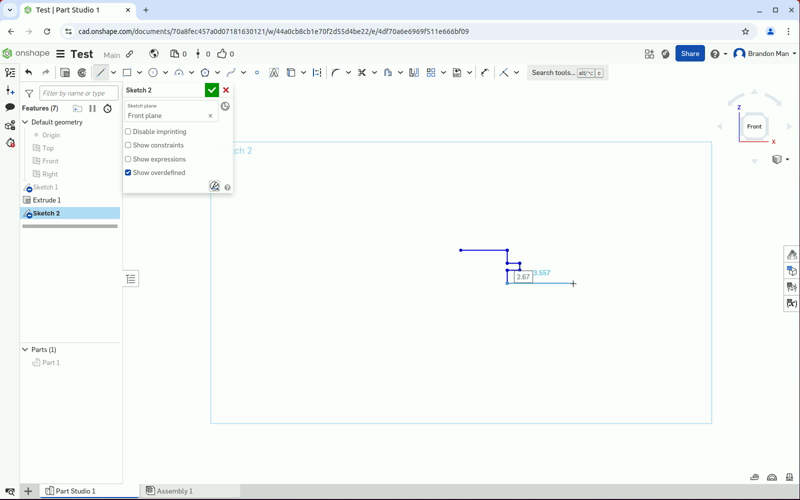
key_up(shift)
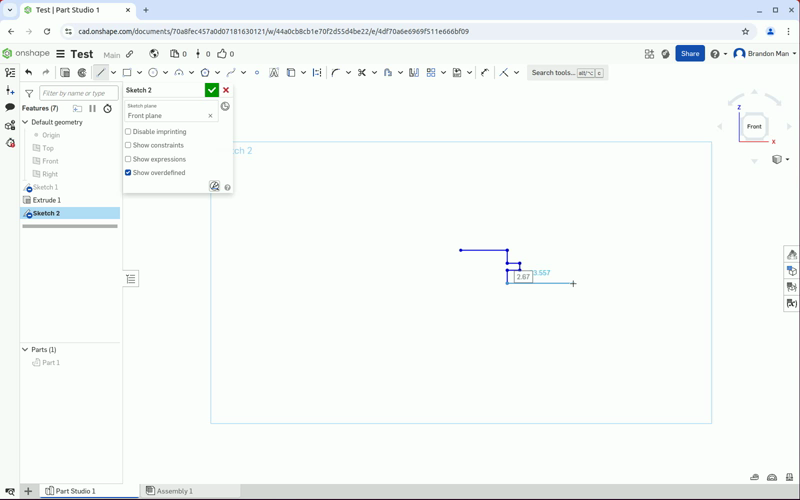
key_down(shift)
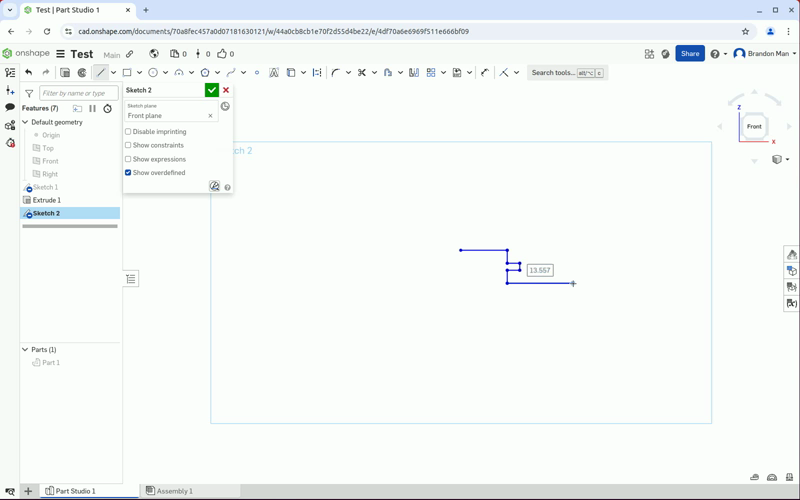
mouse_move(573, 216)
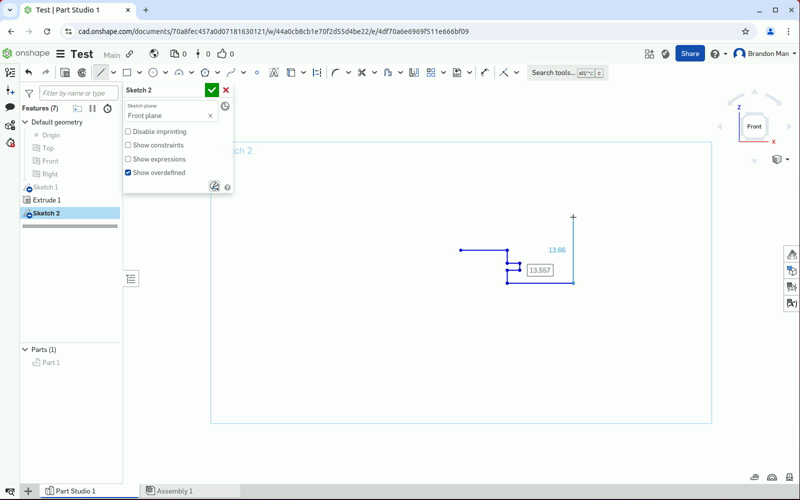
click(573, 216)
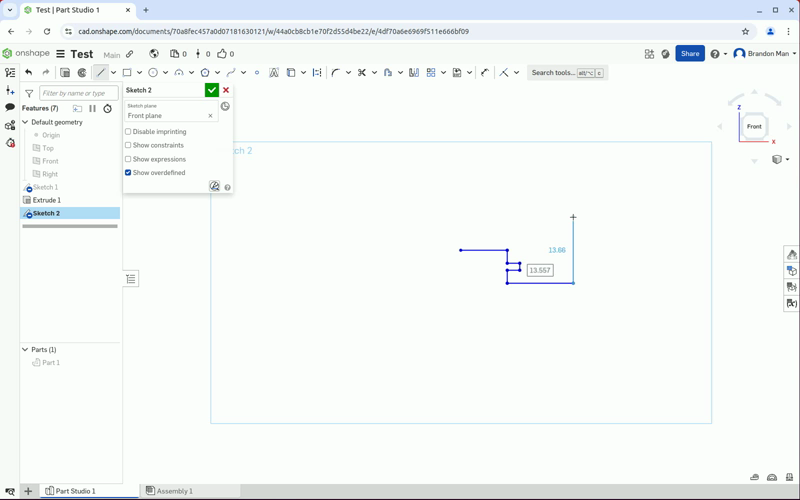
key_up(shift)
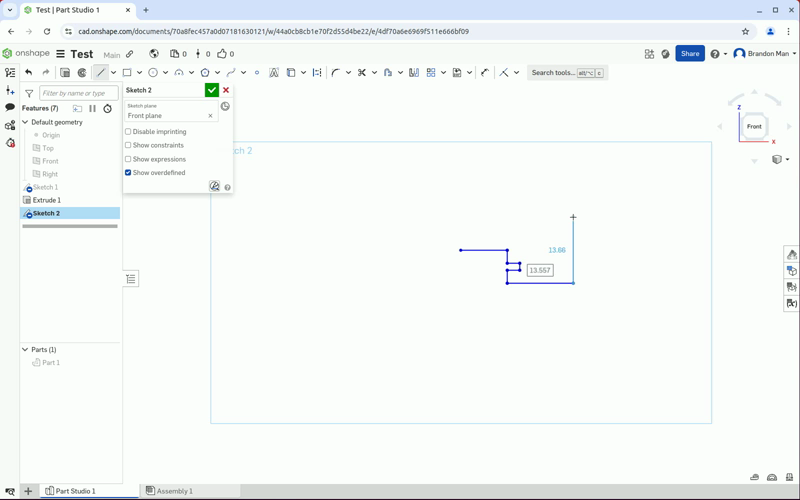
key_down(shift)
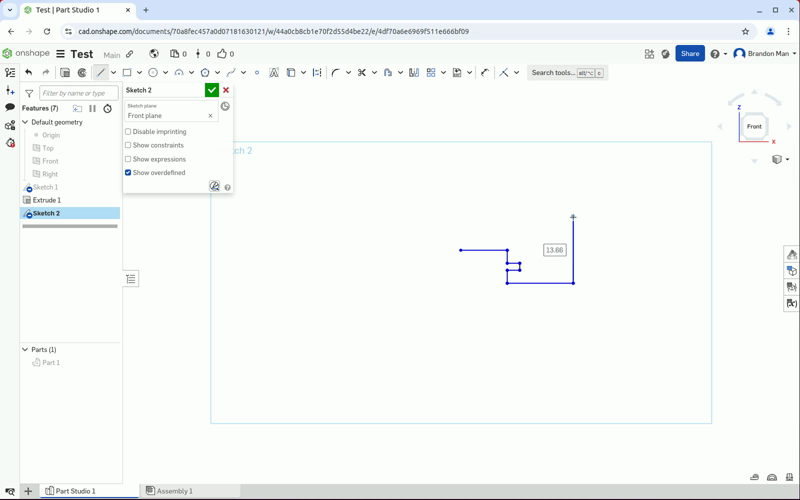
mouse_move(460, 216)
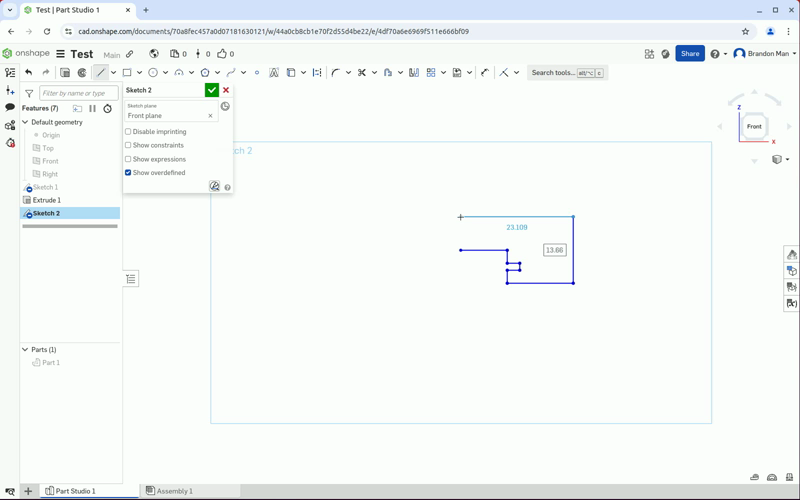
click(460, 216)
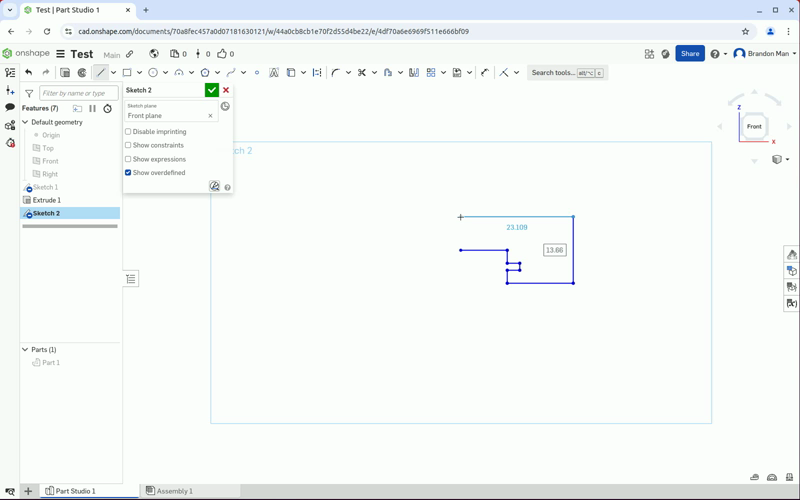
key_up(shift)
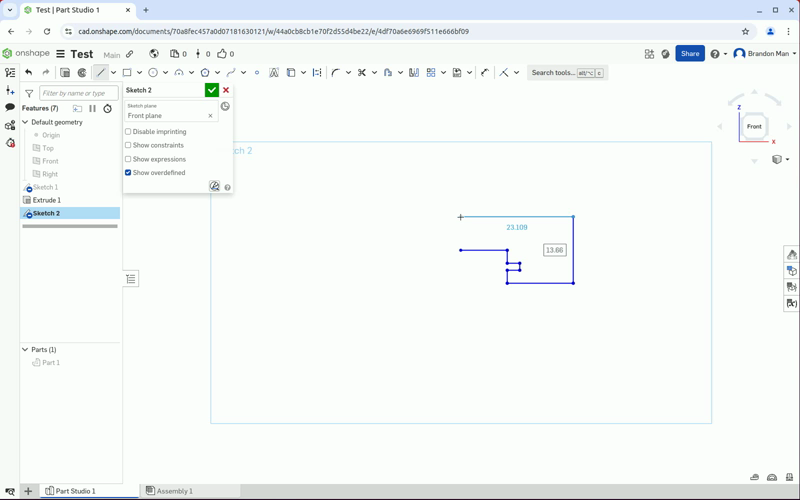
mouse_move(490, 216)
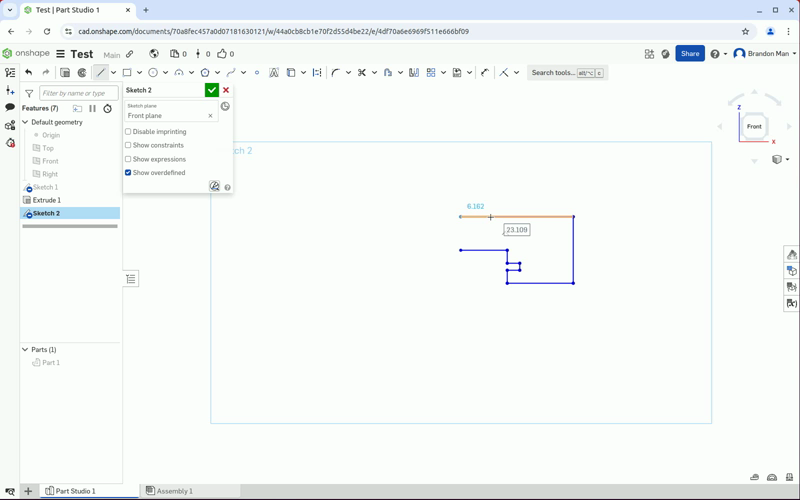
key_down(shift)
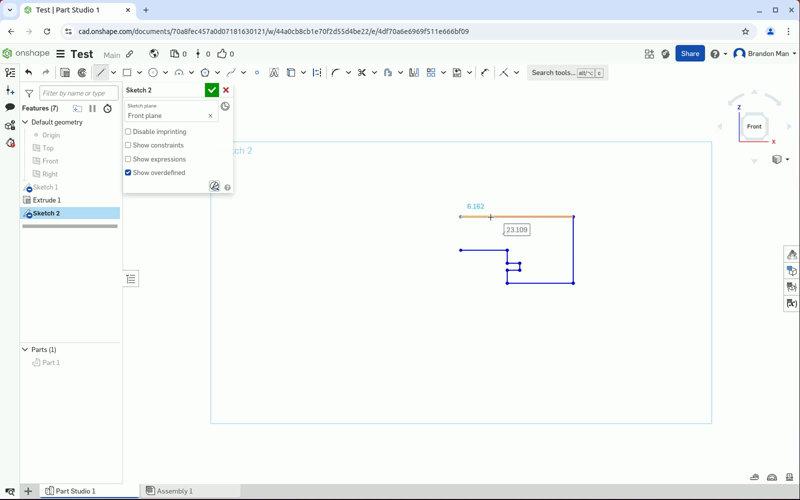
mouse_move(460, 250)
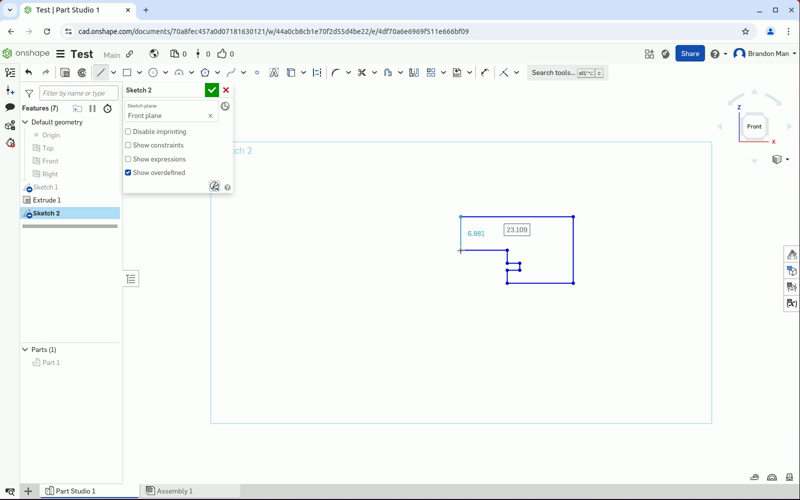
key_up(shift)
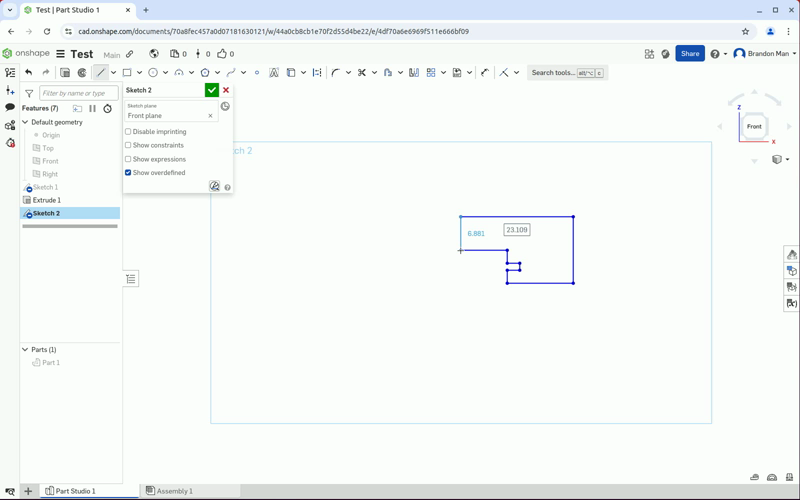
click(460, 250)
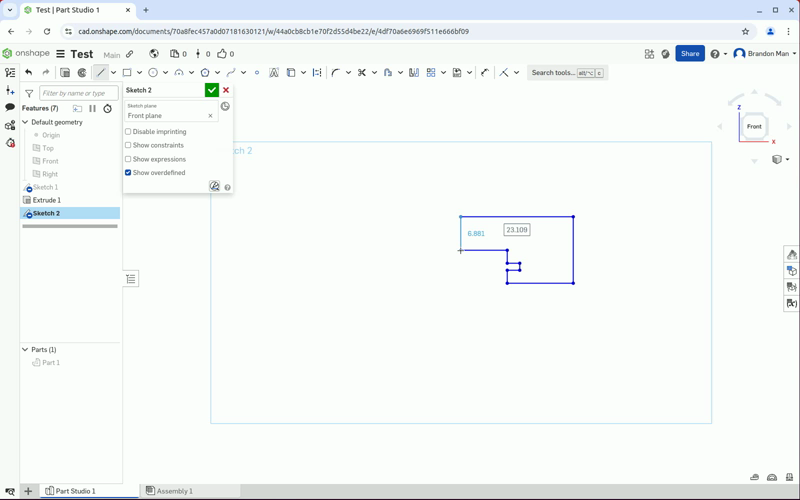
key(esc)
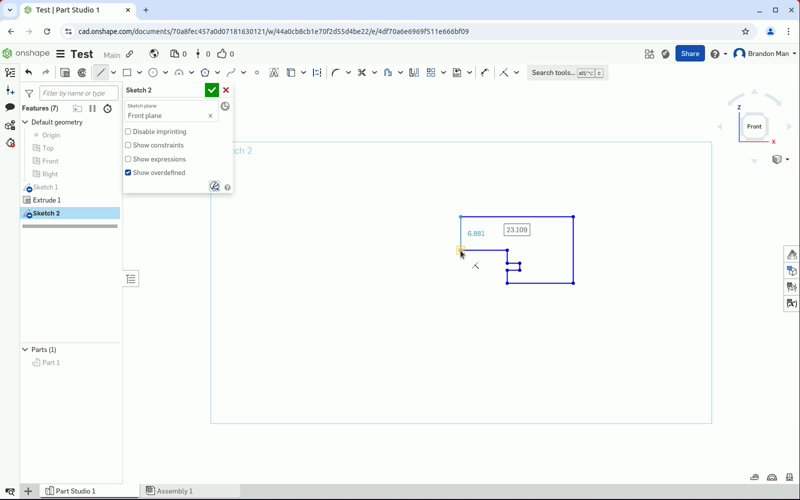
mouse_move(555, 247)
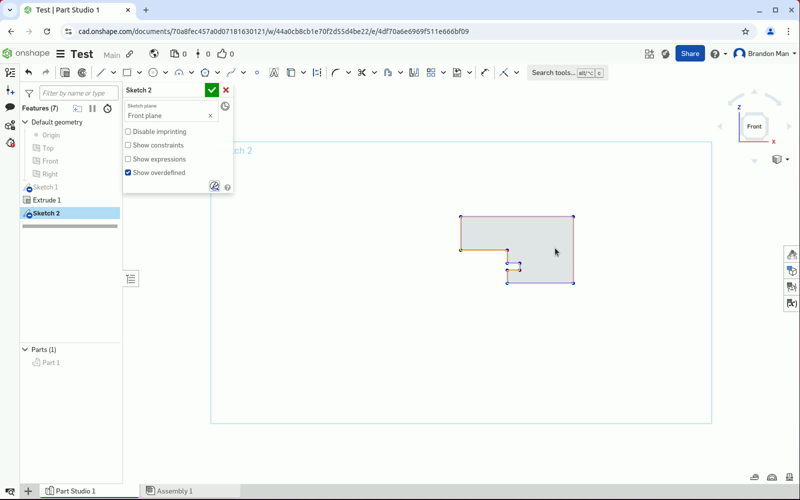
click(555, 247)
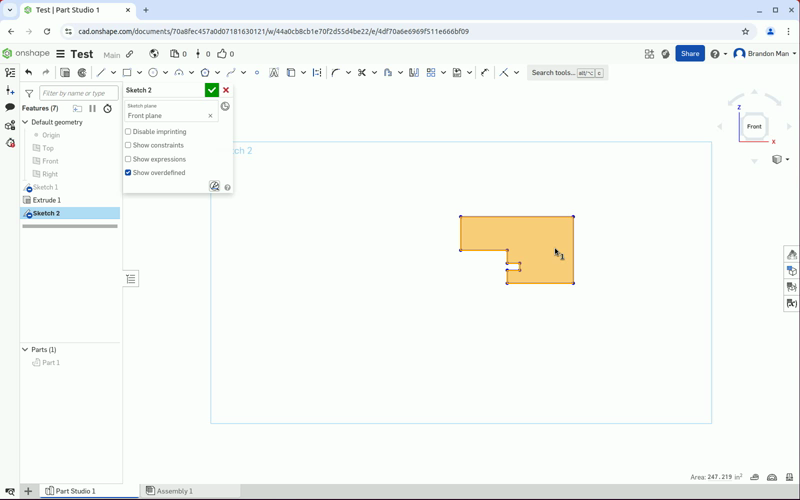
mouse_move(73, 352)
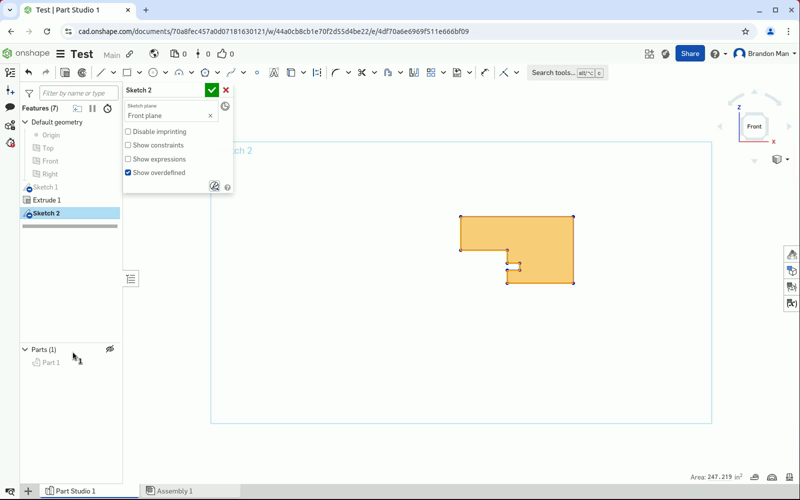
key(shift+y)
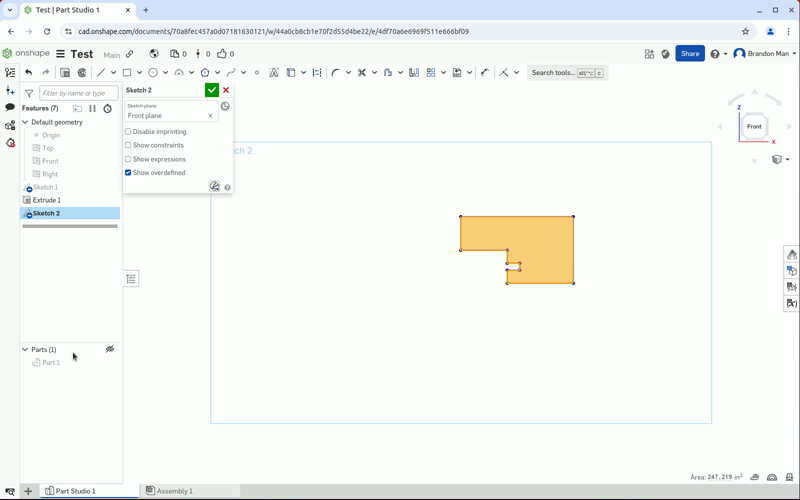
key(shift+e)
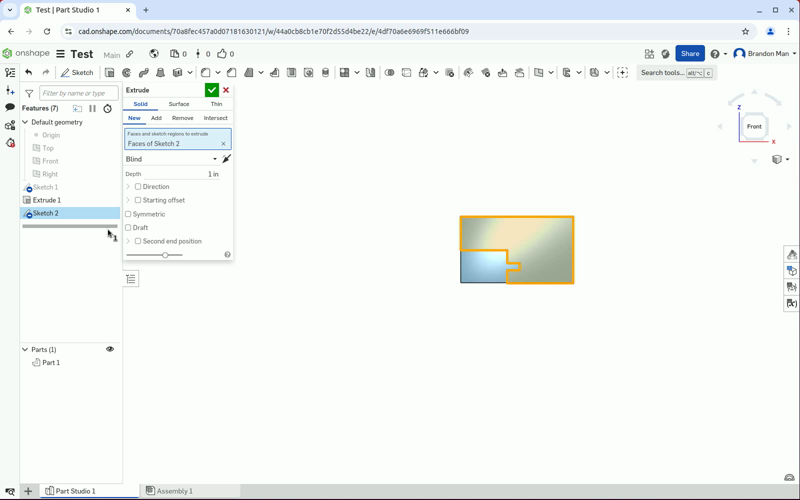
mouse_move(143, 106)
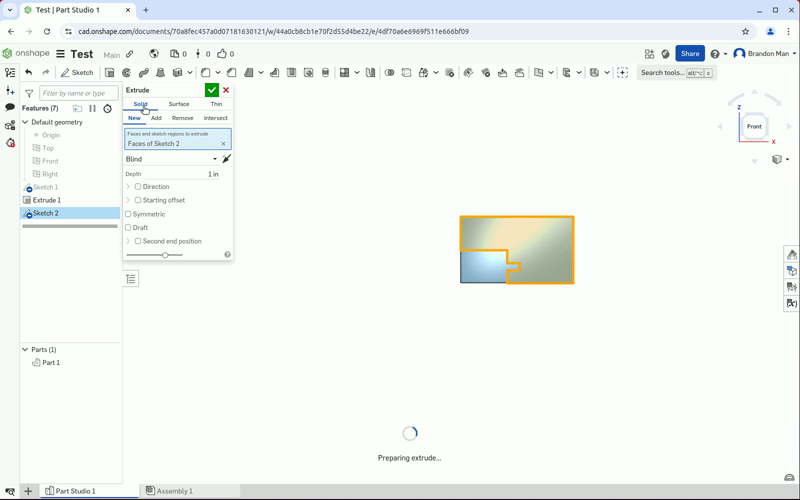
click(143, 106)
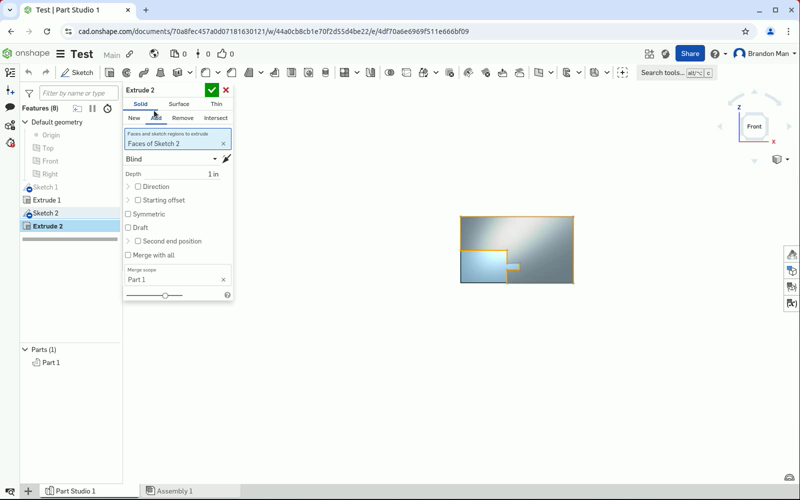
mouse_move(186, 120)
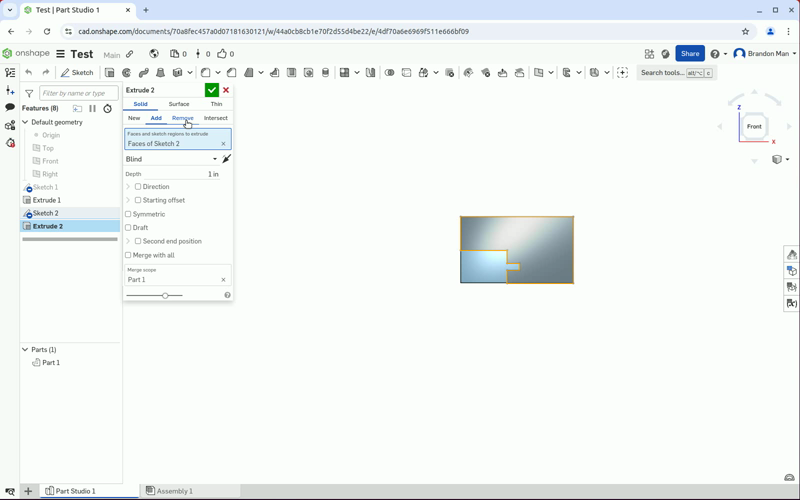
click(186, 120)
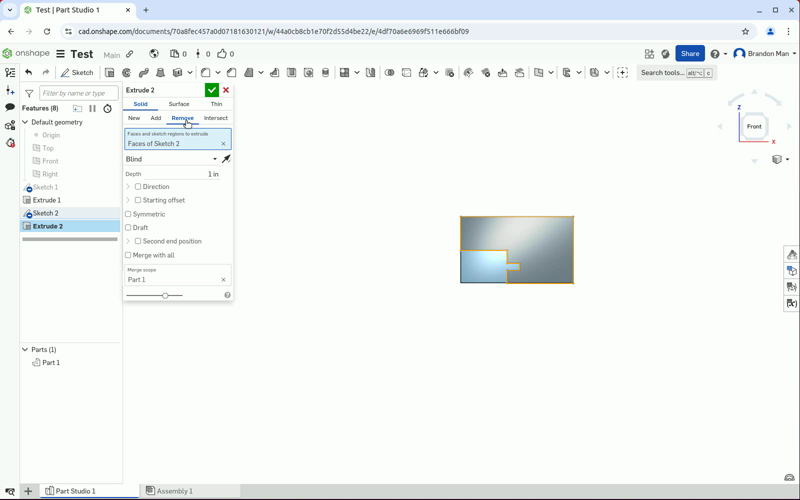
key(tab, 4)
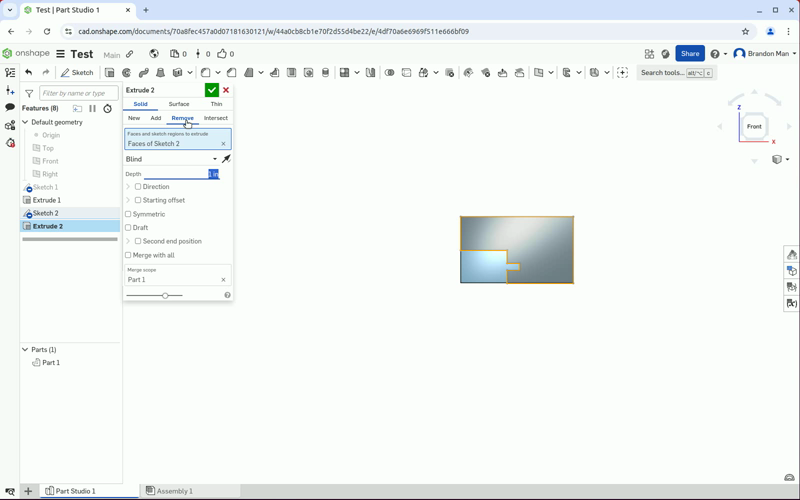
text(6.74)
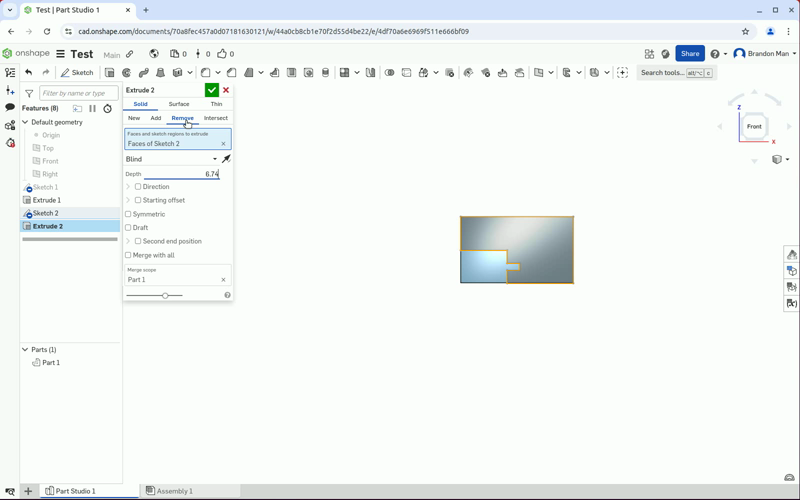
key(tab, 6)
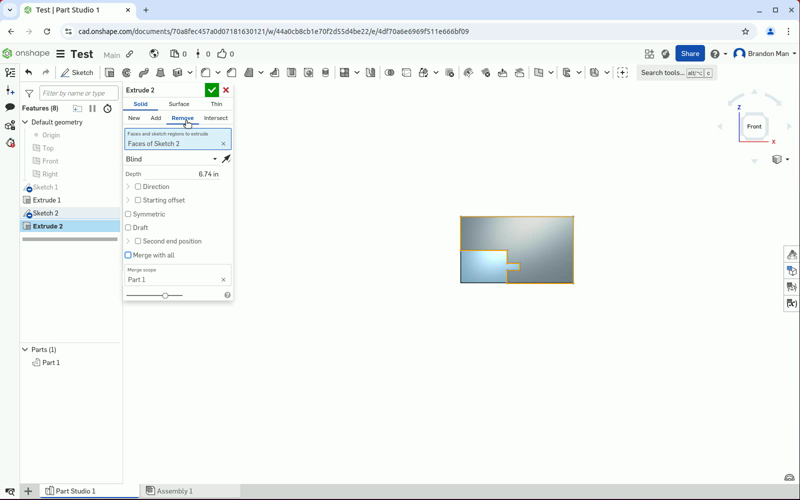
key(space)
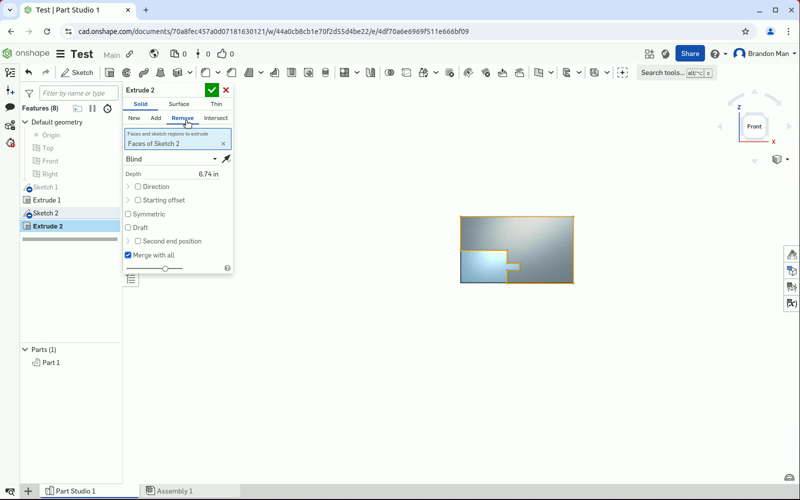
key(enter)
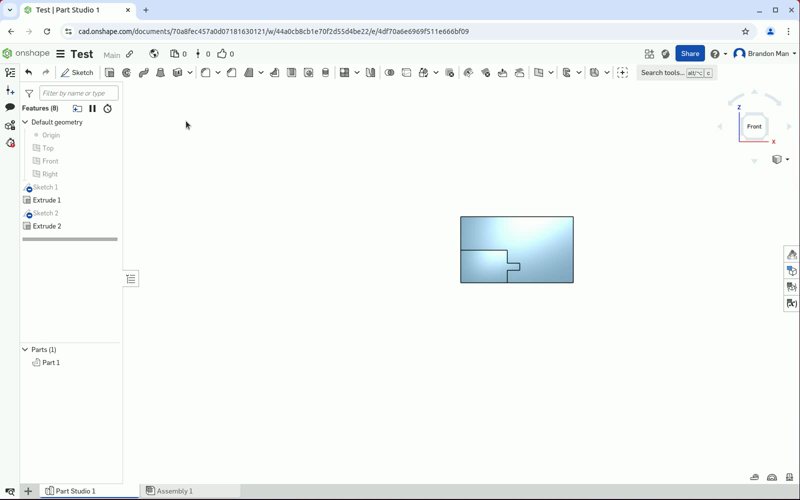
key(shift+h)
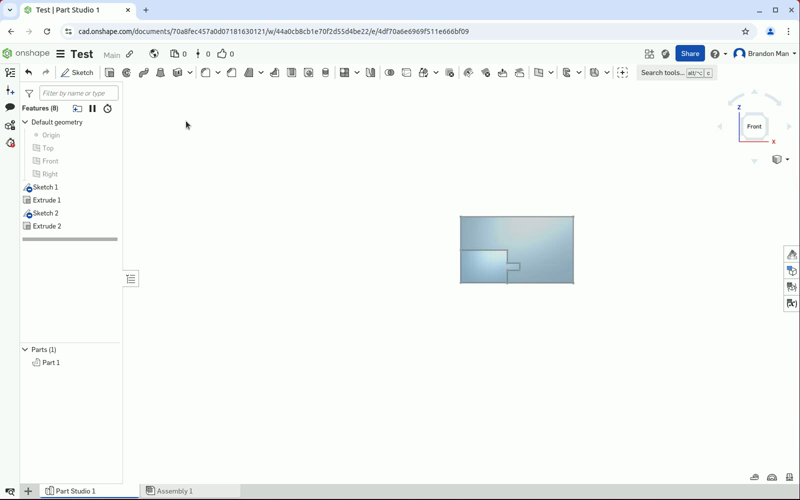
key(shift+h)
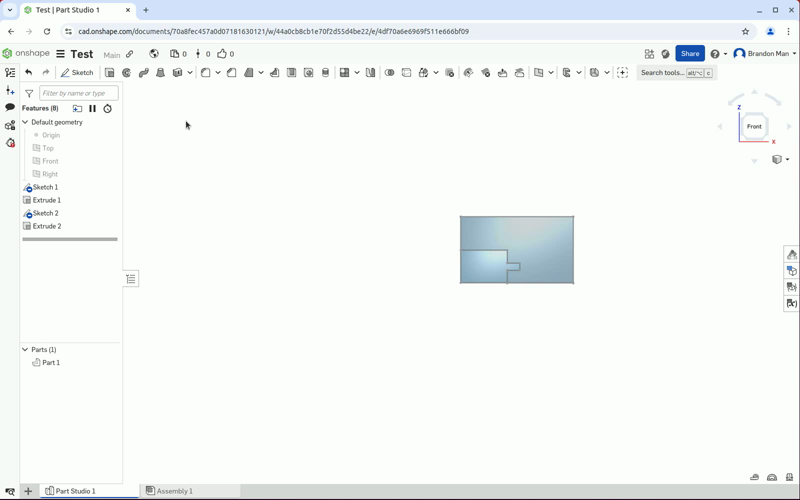
key(shift+7)
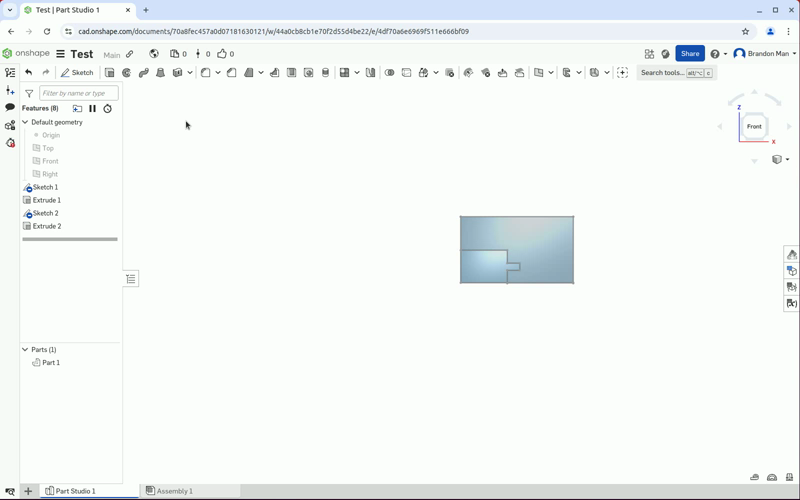
key(left, 2)
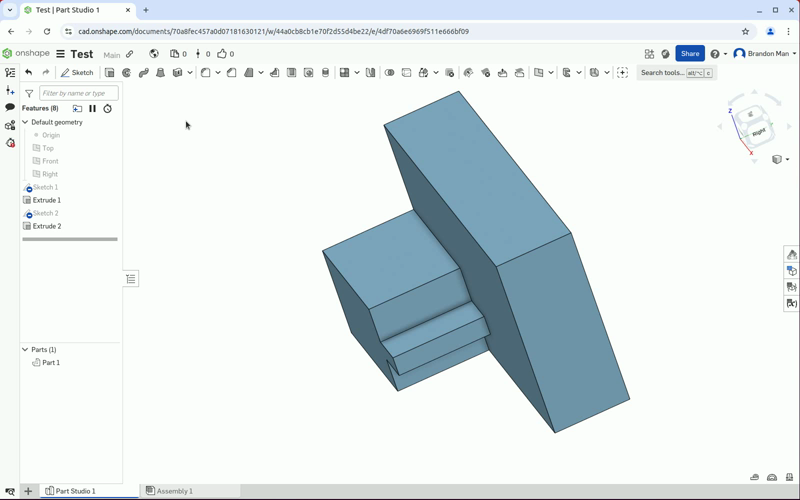
key(down, 2)
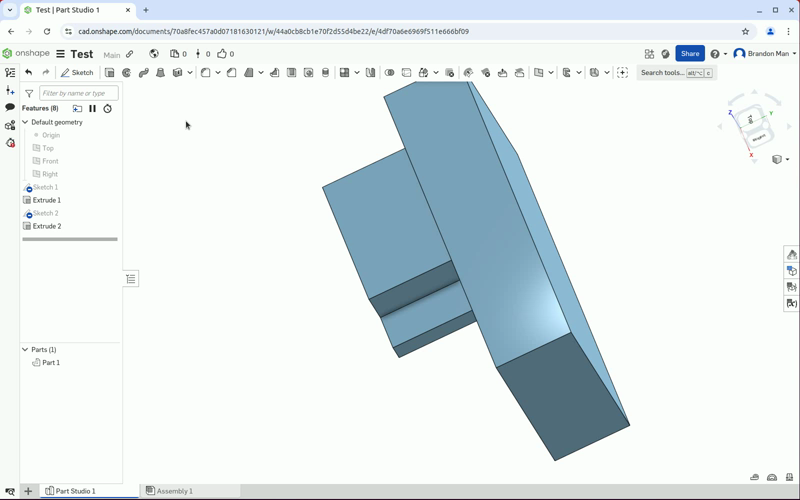
key(up, 2)
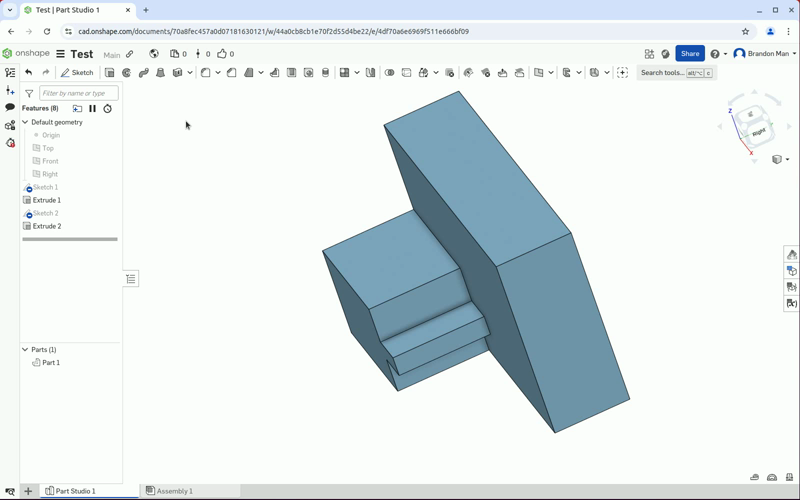
key(right, 2)
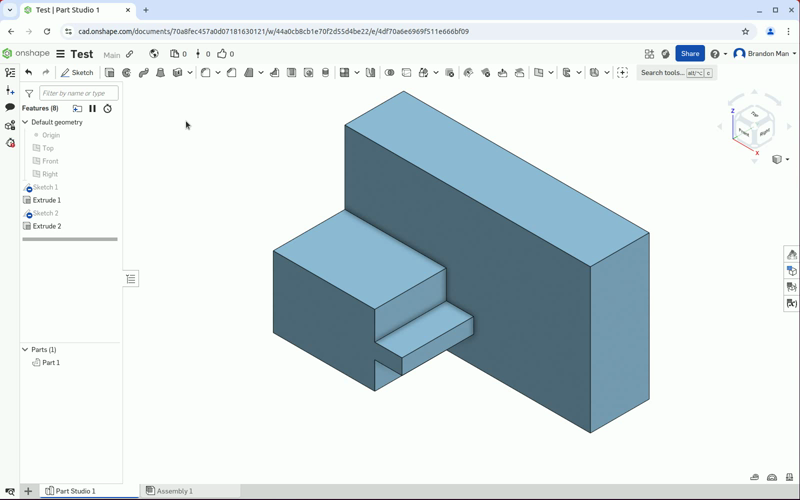
mouse_move(73, 189)
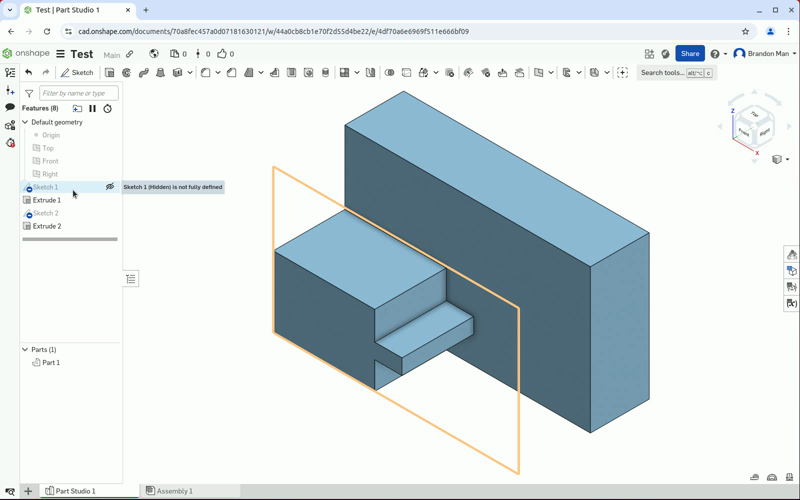
click(73, 189)